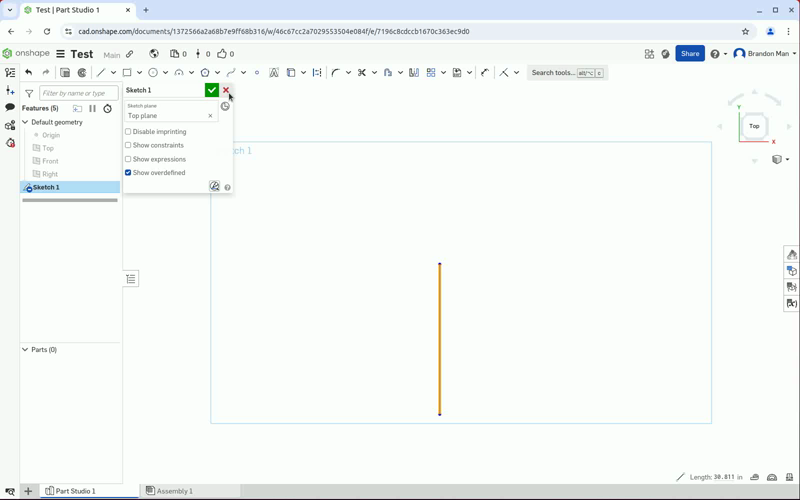
key(shift+h)
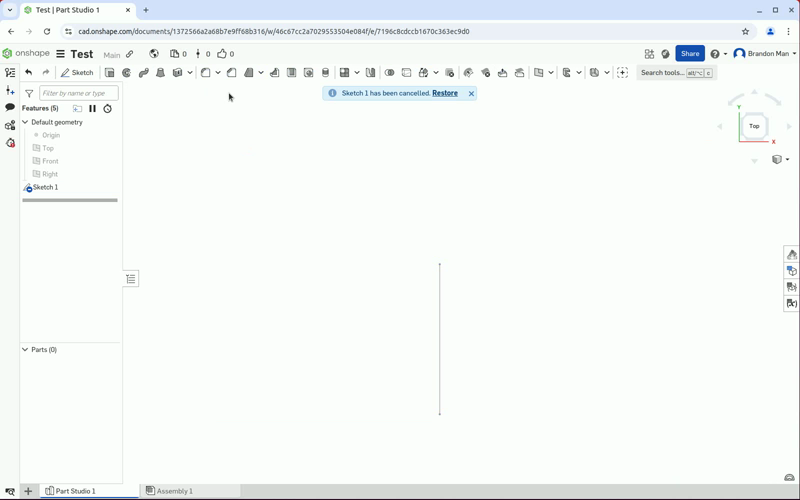
key(shift+s)
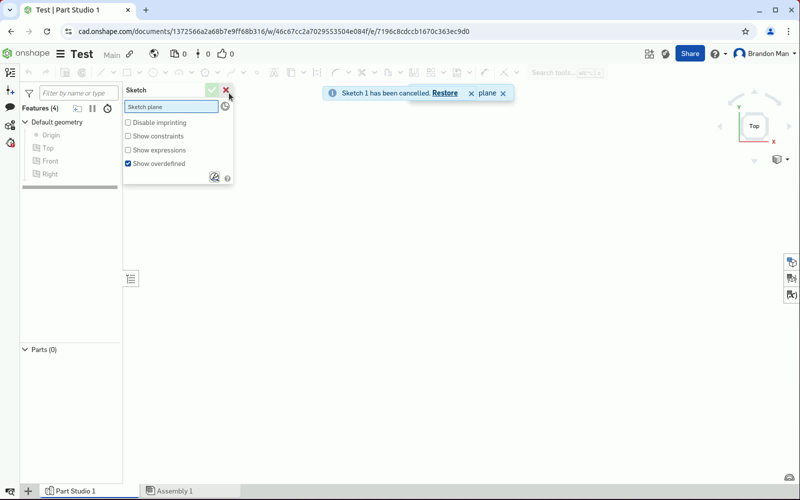
mouse_move(73, 150)
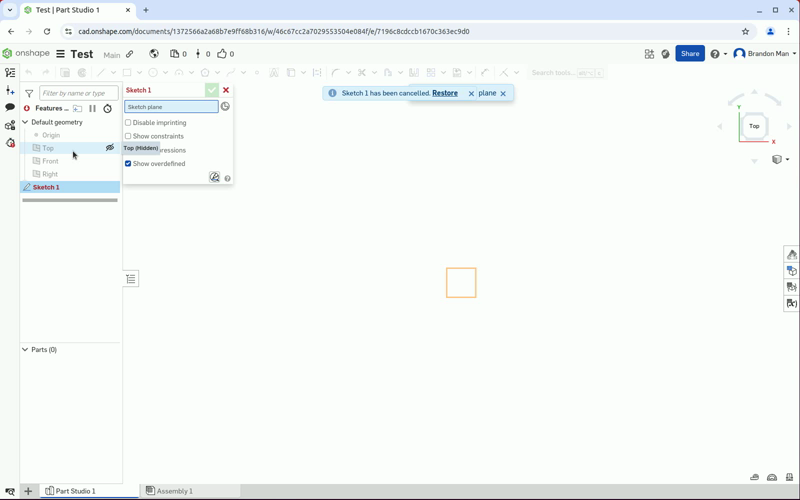
click(73, 150)
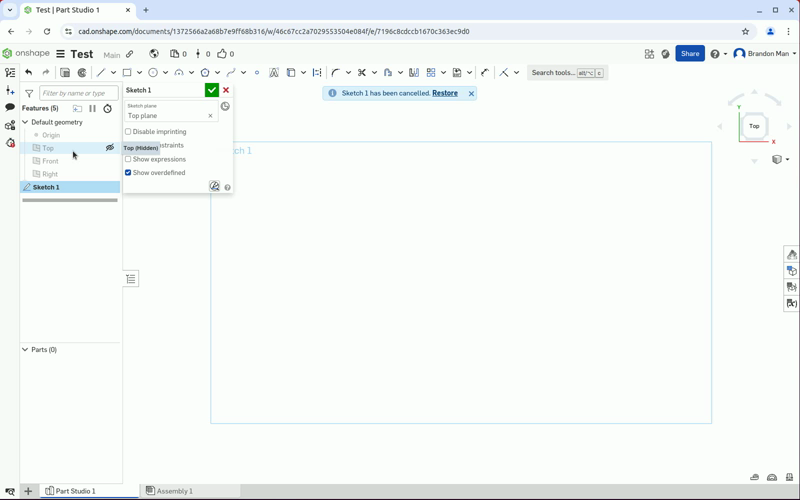
mouse_move(73, 352)
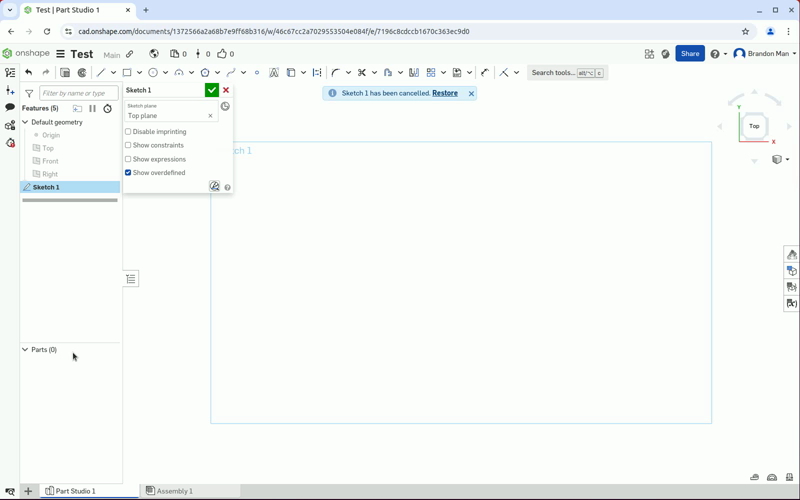
key(y)
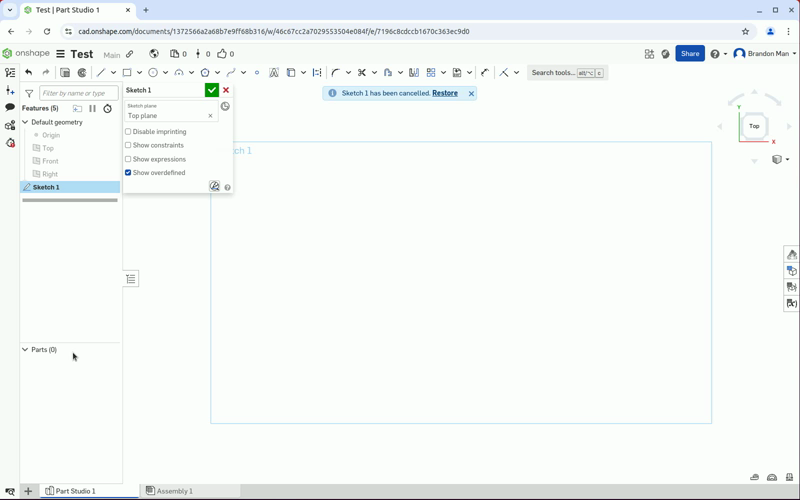
key(c)
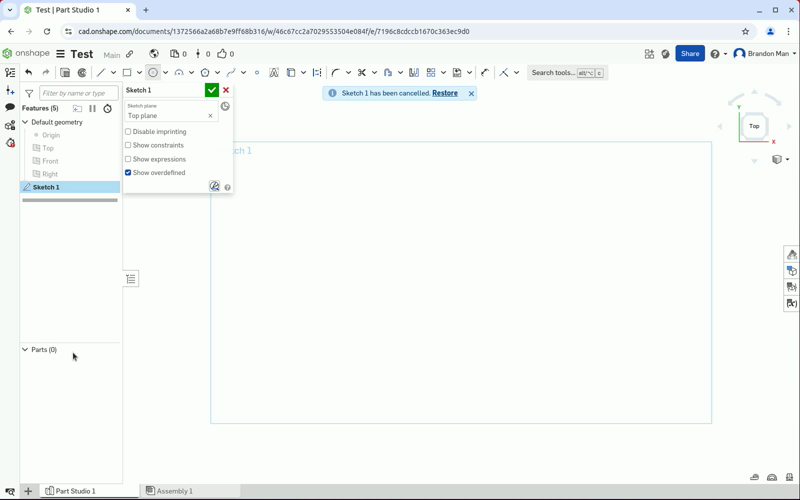
key_down(shift)
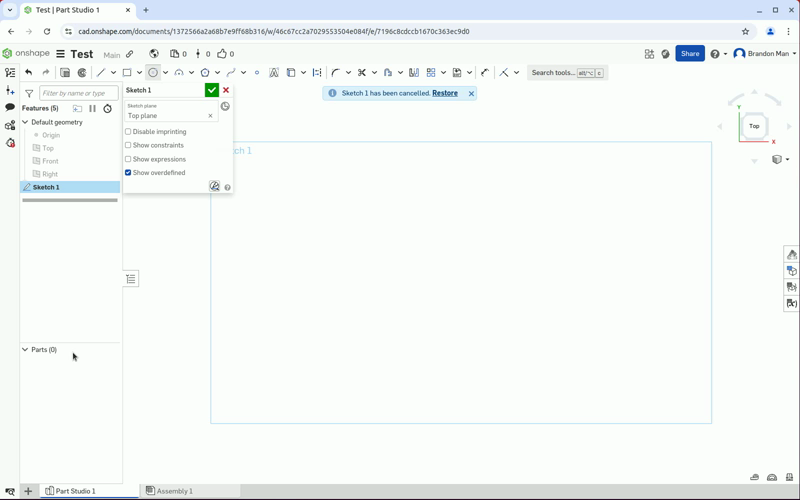
mouse_move(461, 282)
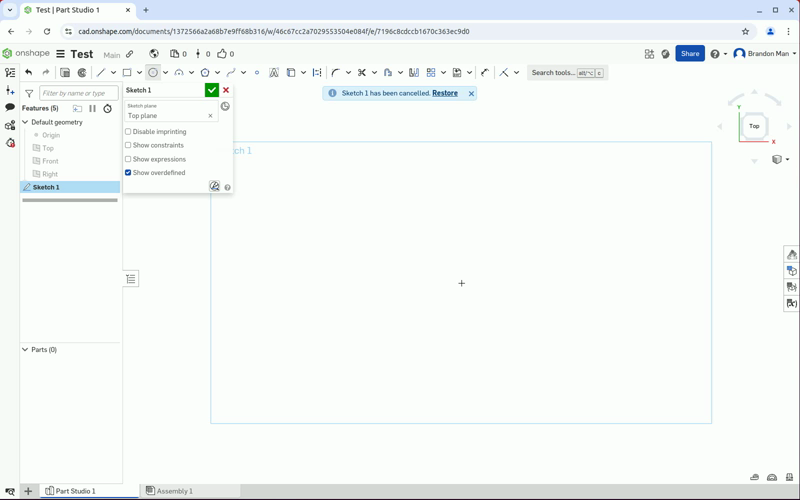
click(461, 282)
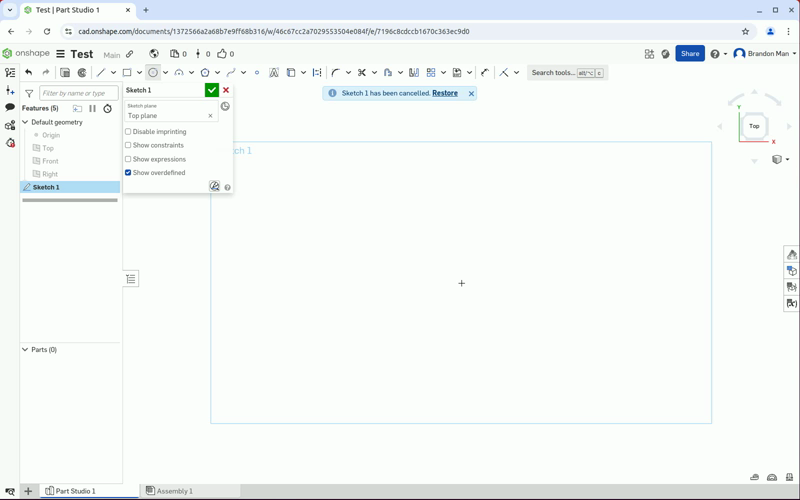
key_up(shift)
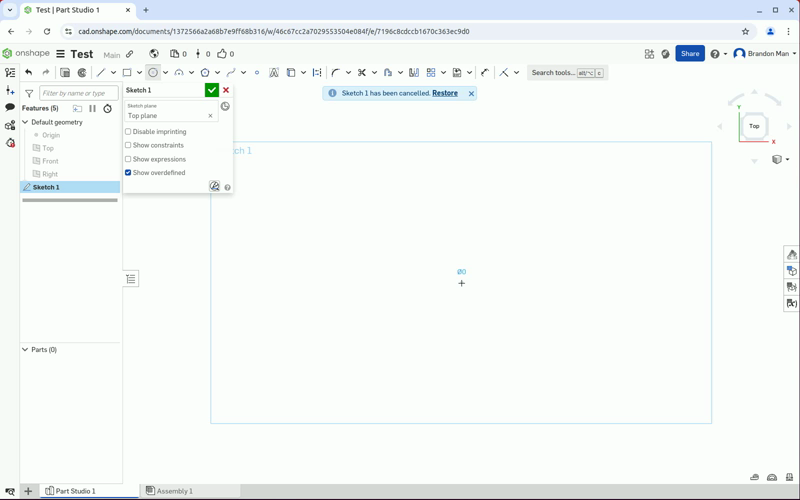
mouse_move(519, 282)
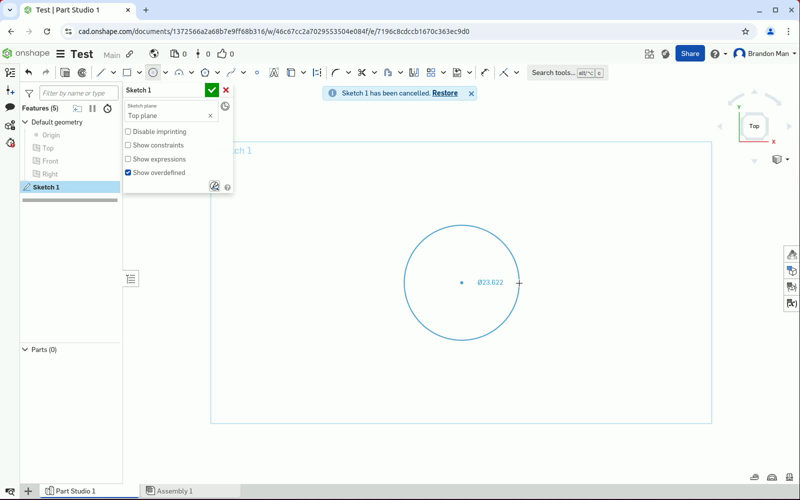
click(519, 282)
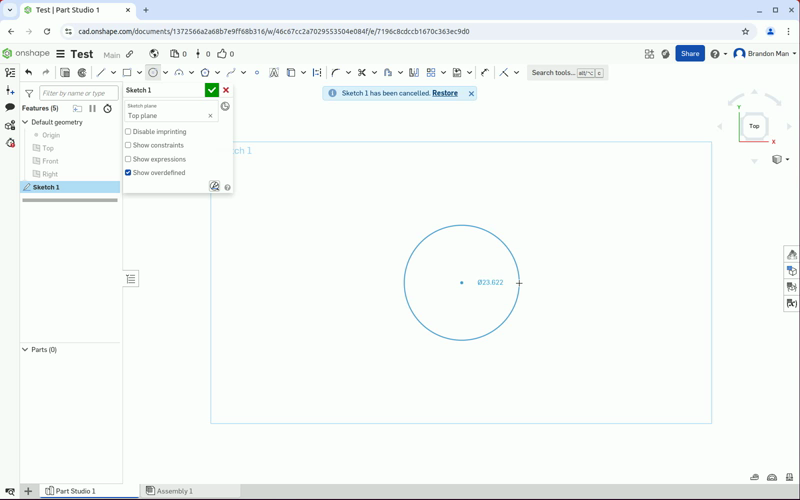
key(esc)
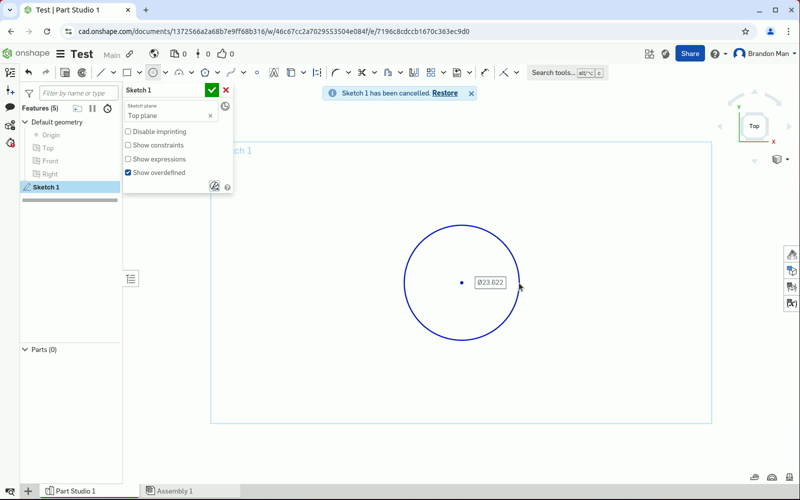
mouse_move(479, 296)
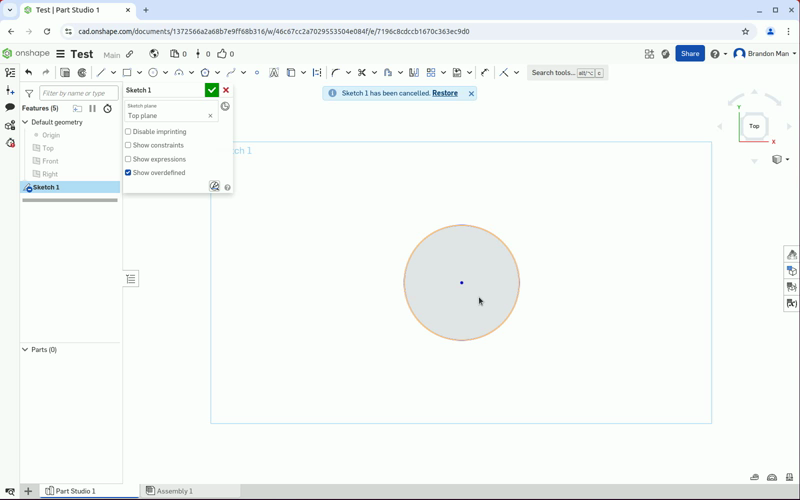
click(479, 296)
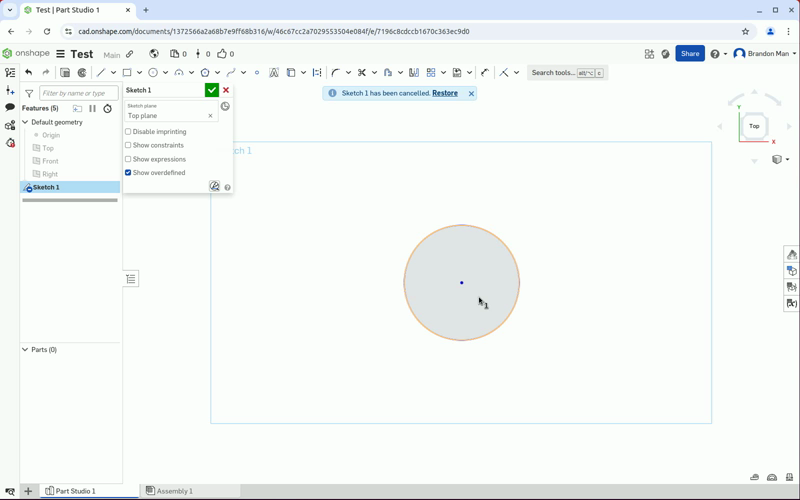
mouse_move(73, 352)
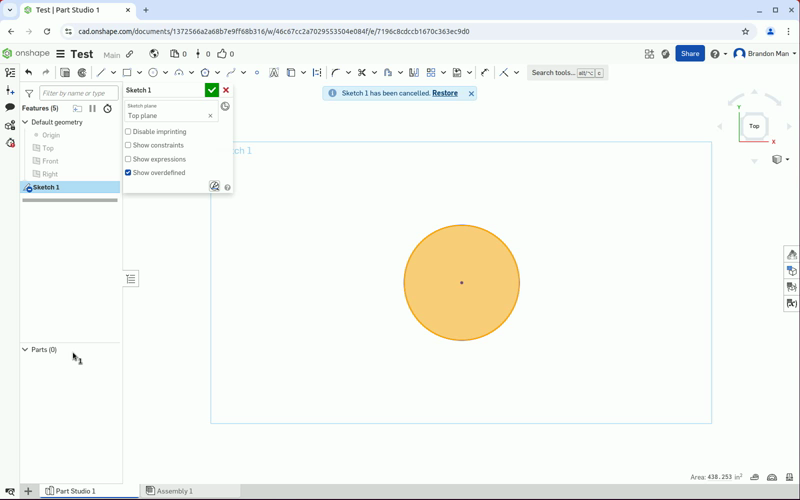
key(shift+y)
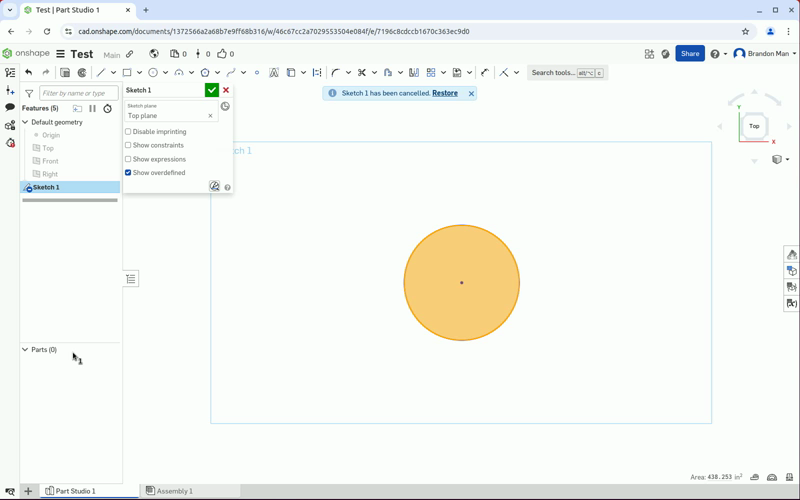
key(shift+e)
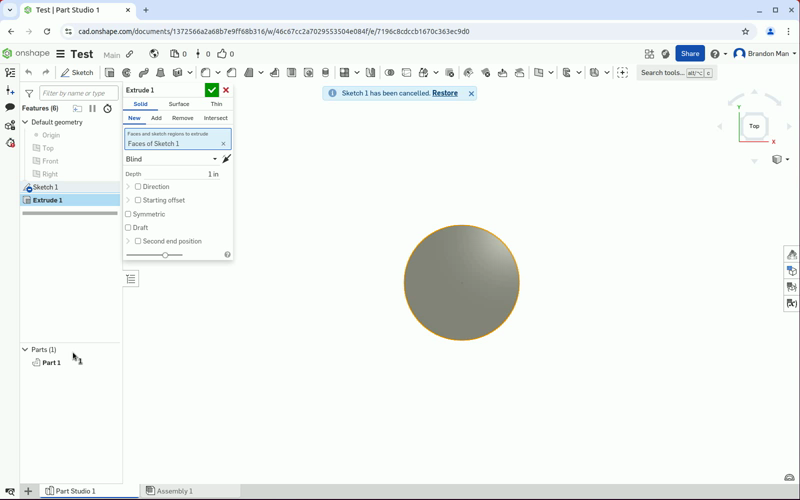
mouse_move(143, 106)
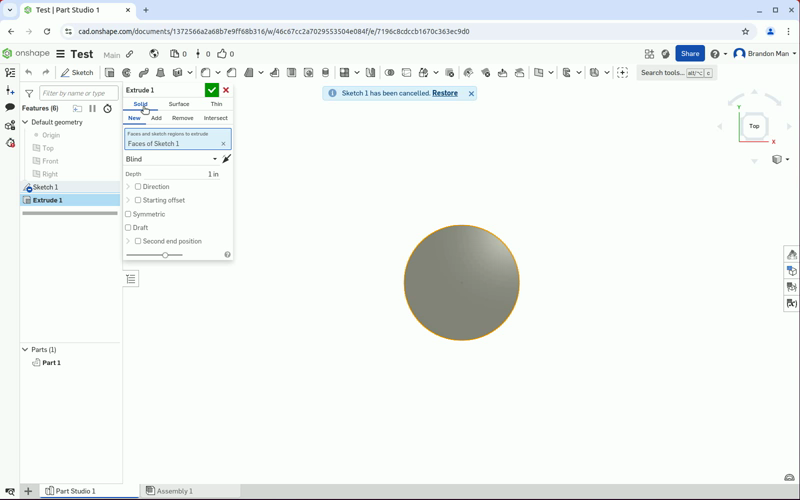
click(143, 106)
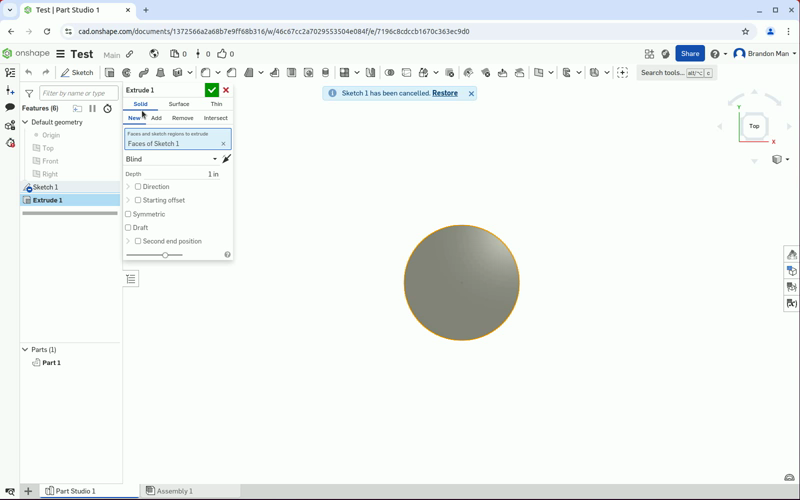
mouse_move(137, 120)
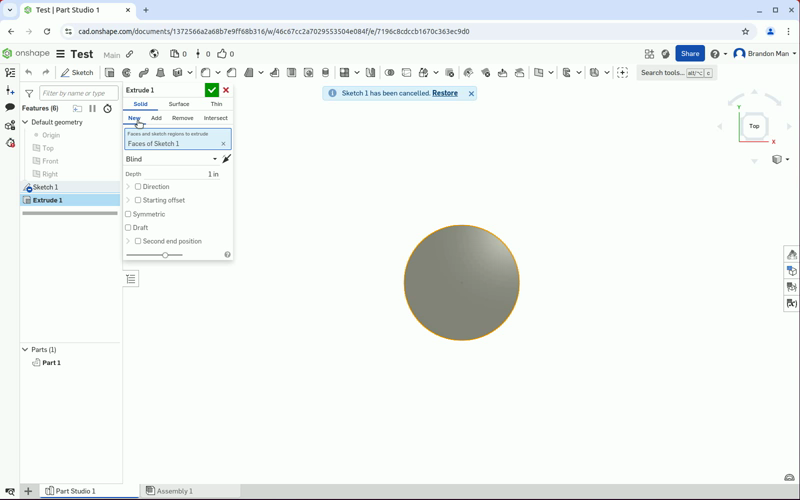
click(137, 120)
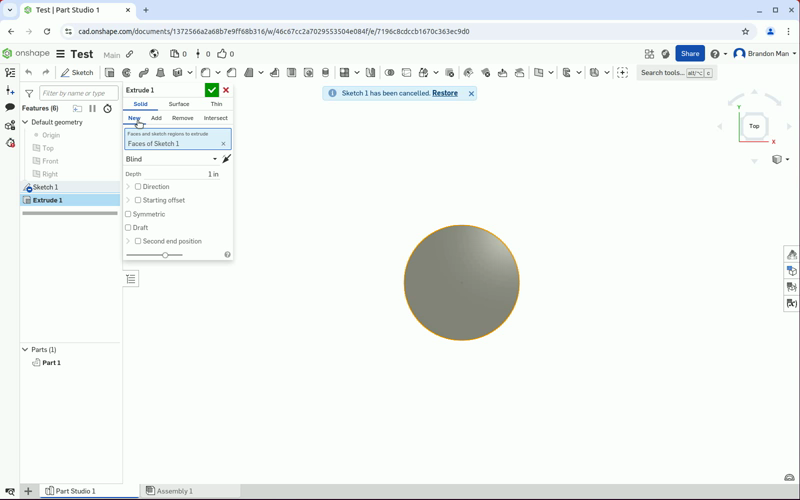
key(tab, 4)
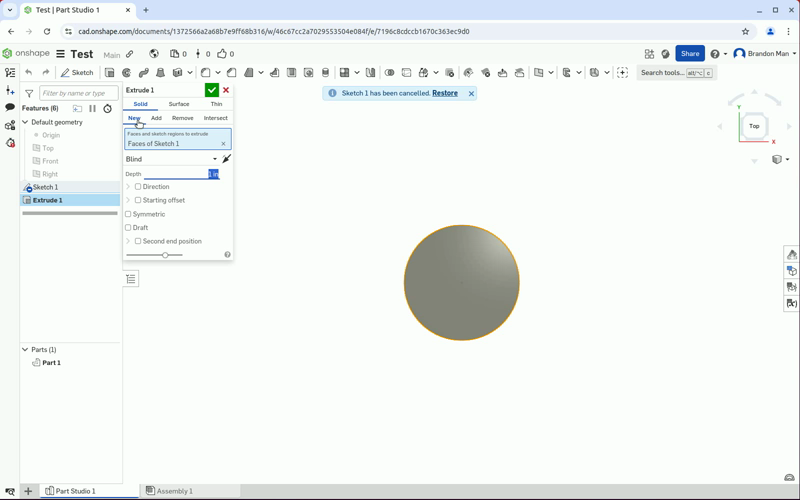
text(23.108)
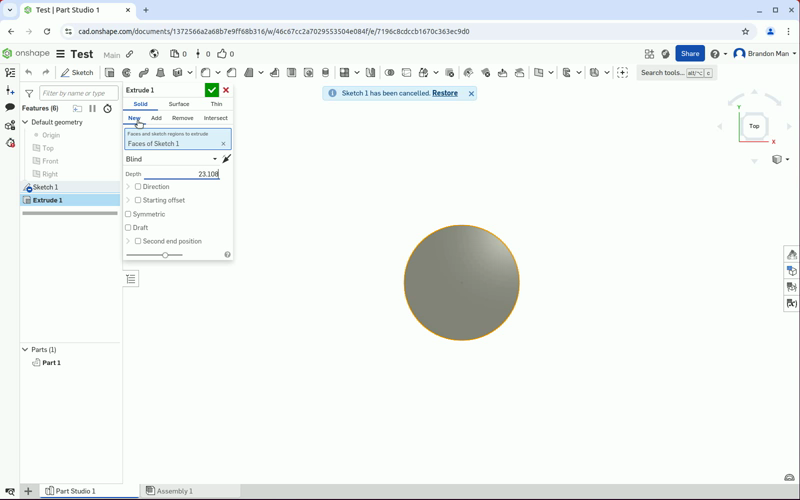
key(enter)
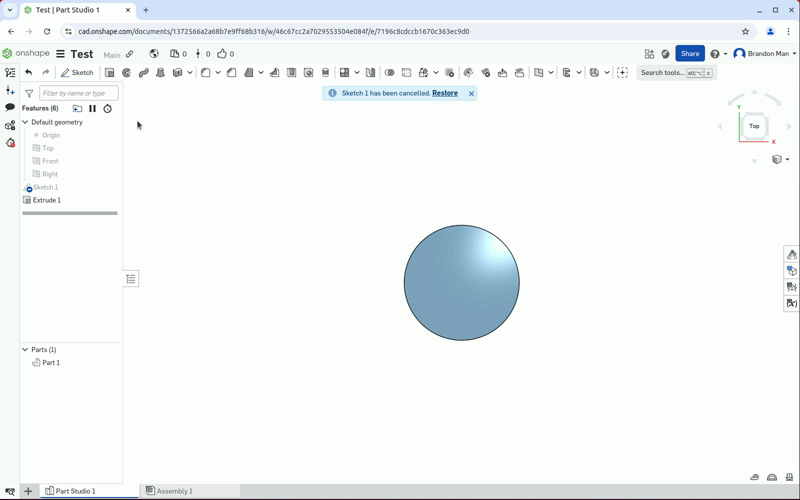
key(shift+h)
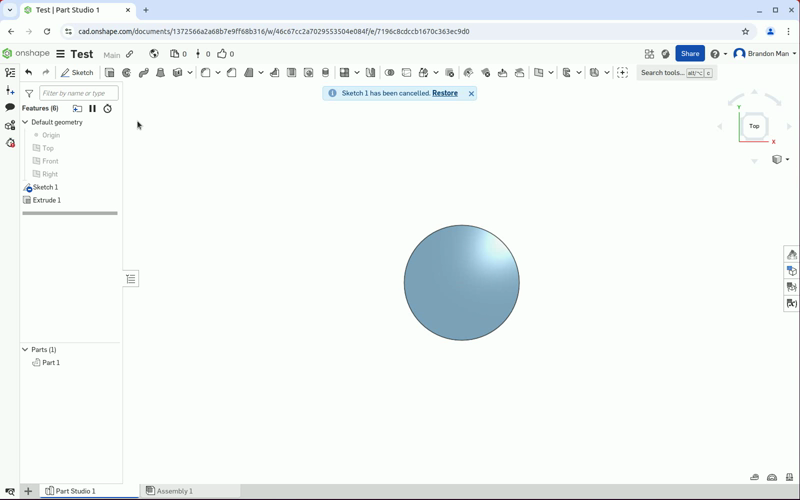
key(shift+h)
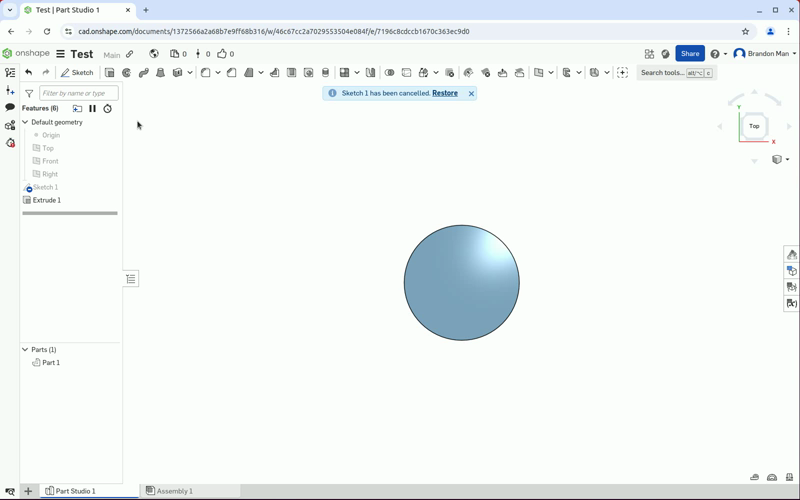
mouse_move(73, 189)
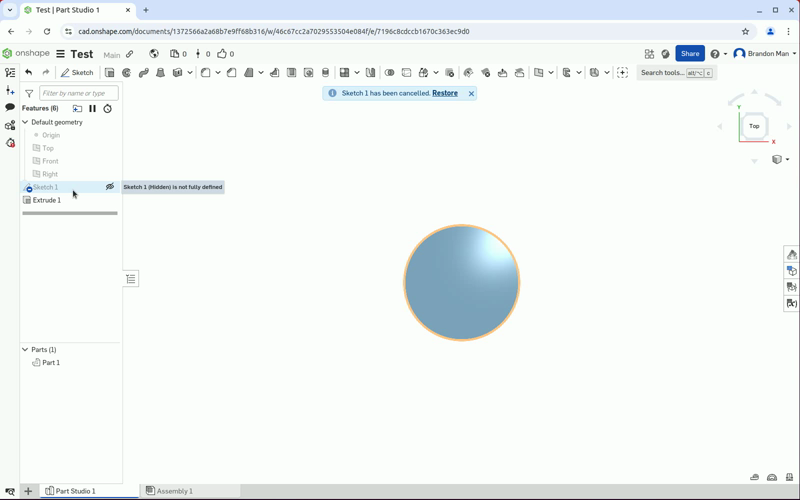
click(73, 189)
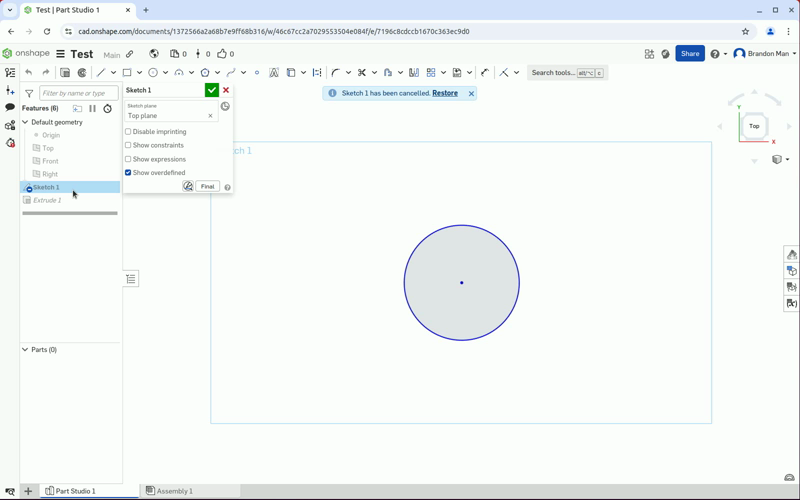
mouse_move(229, 92)
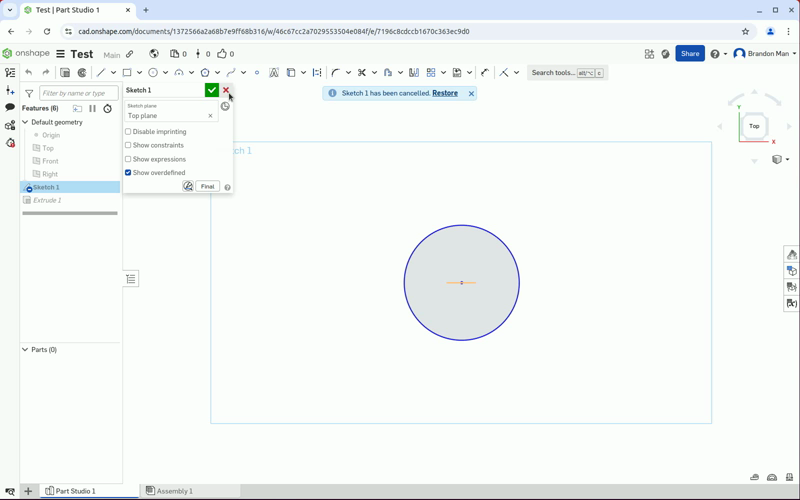
click(229, 92)
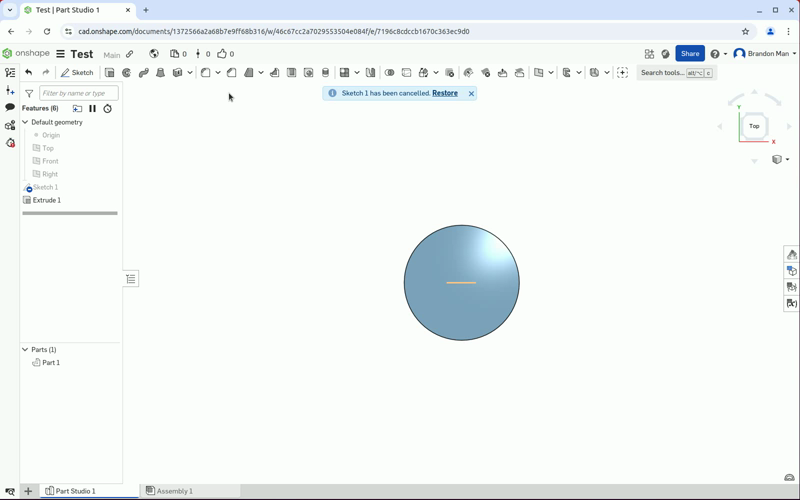
mouse_move(541, 75)
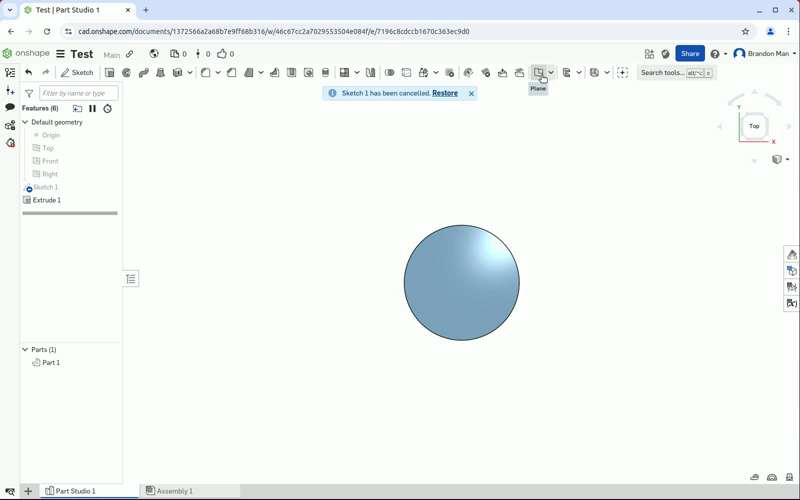
click(541, 75)
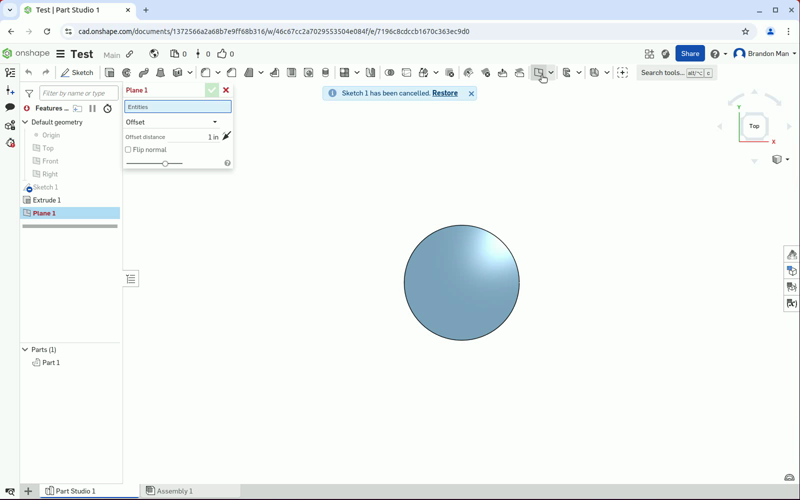
mouse_move(73, 150)
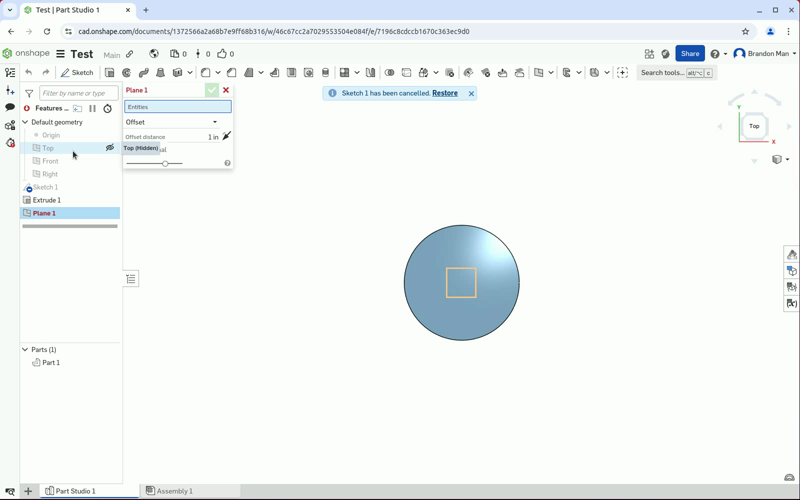
click(73, 150)
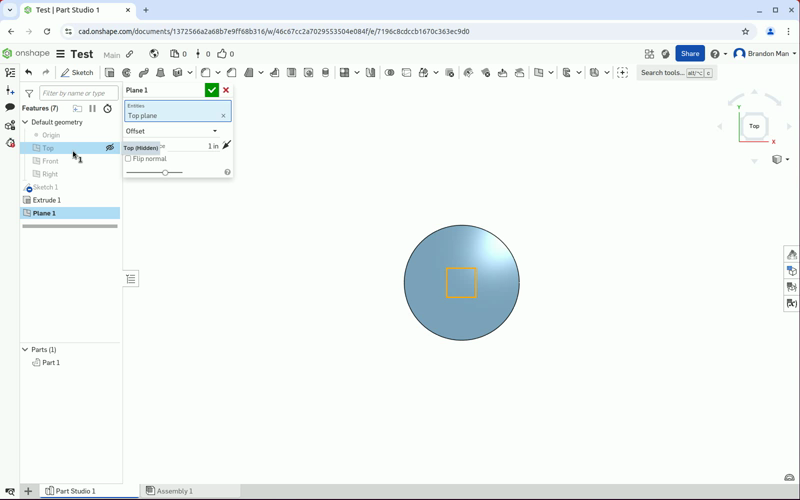
key(tab, 2)
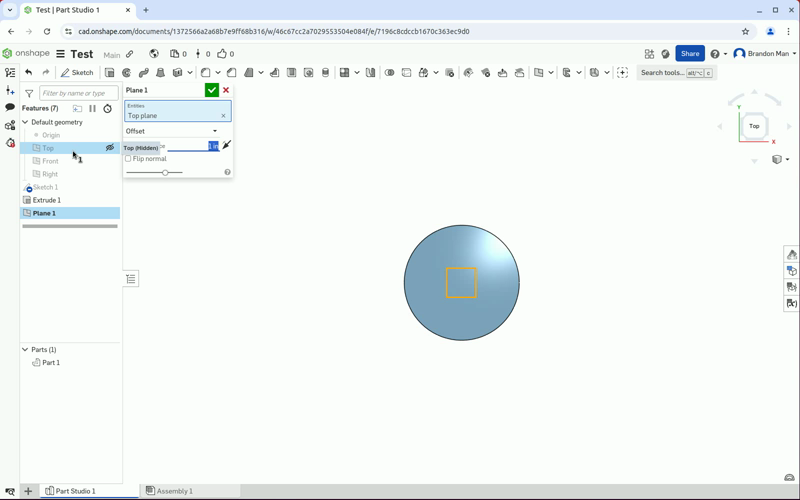
text(23.108)
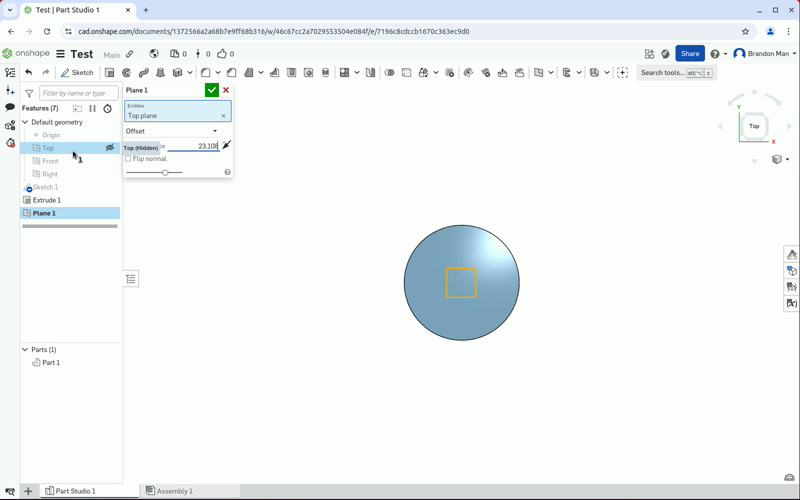
key(enter, 2)
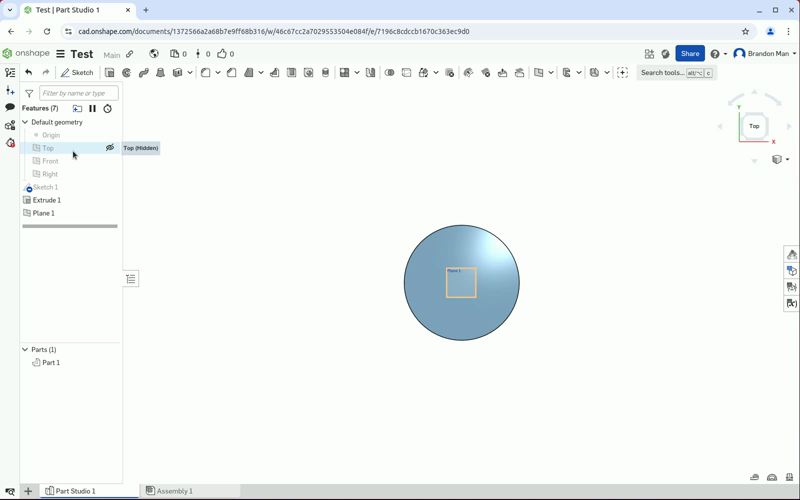
key(shift+s)
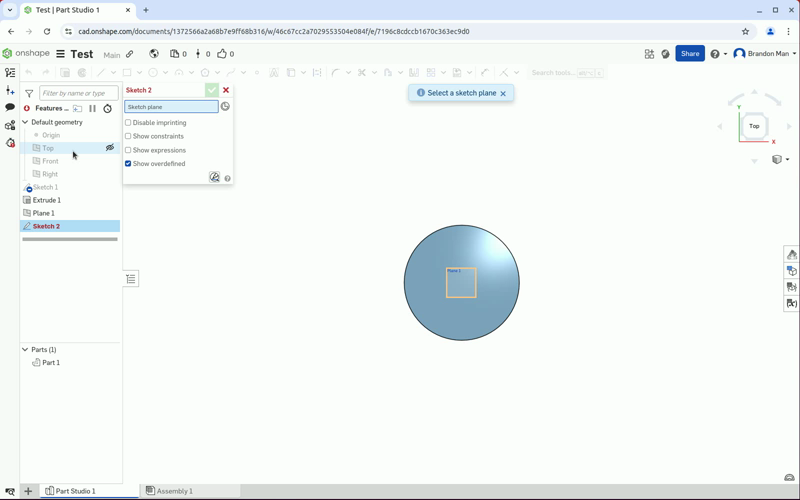
mouse_move(73, 215)
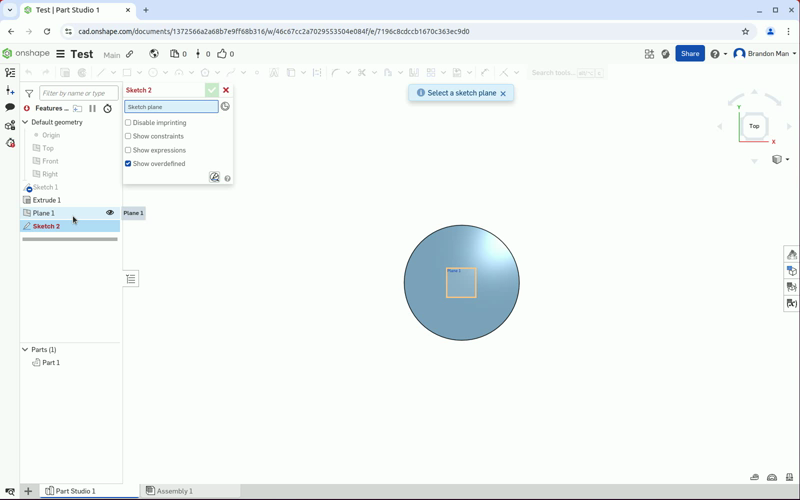
click(73, 215)
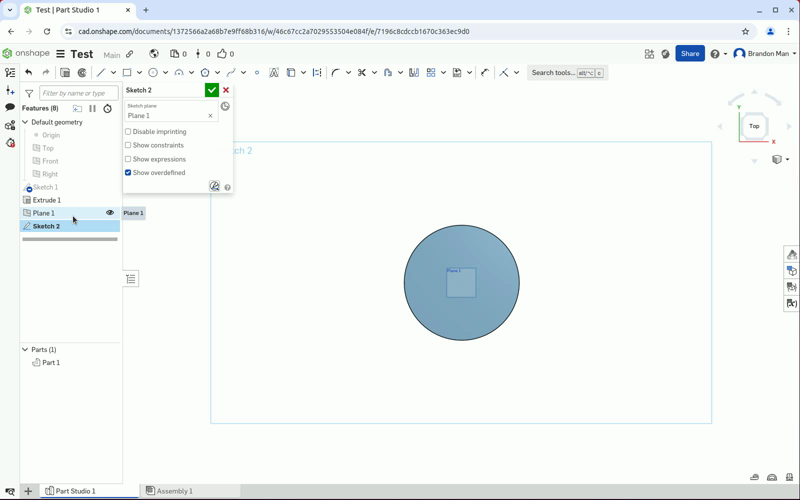
mouse_move(73, 352)
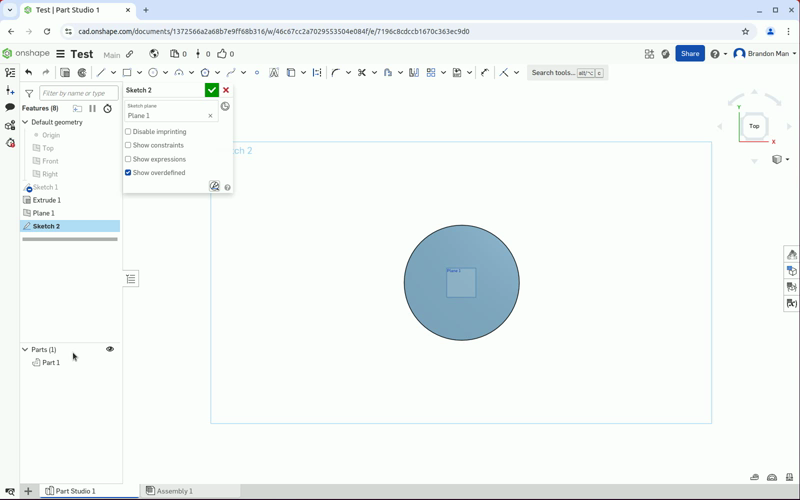
key(y)
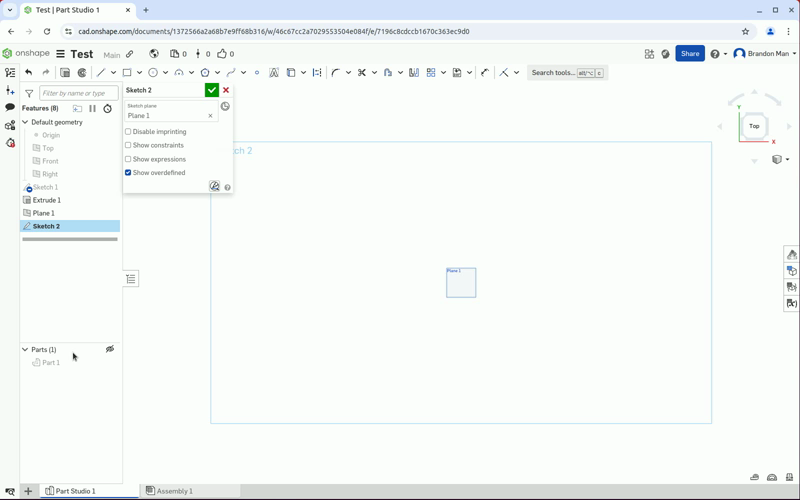
key(l)
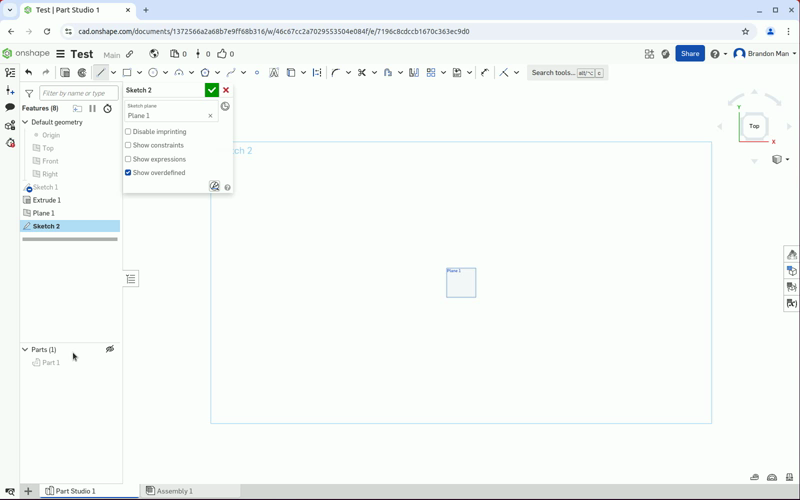
key_down(shift)
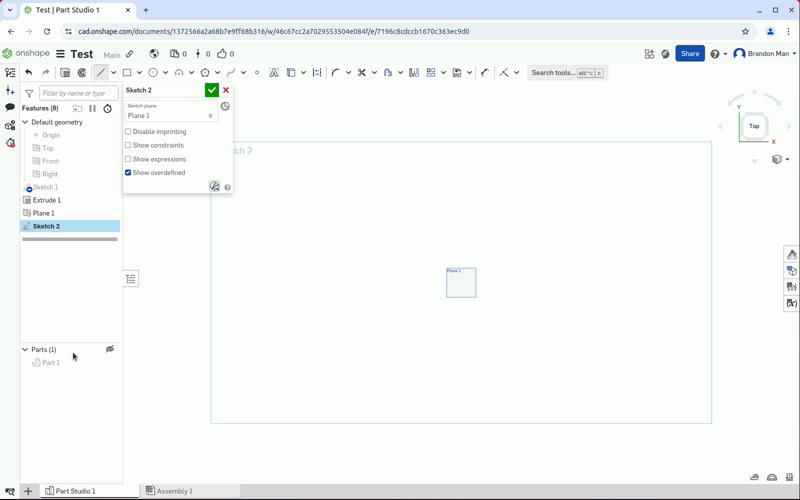
mouse_move(411, 311)
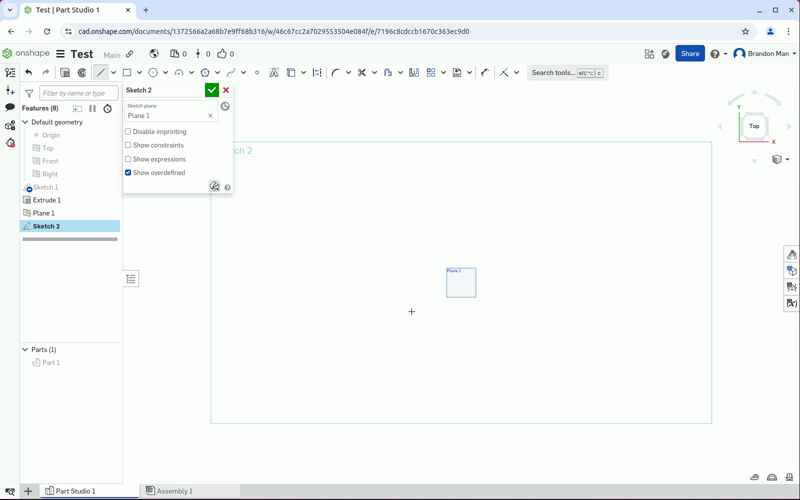
click(411, 311)
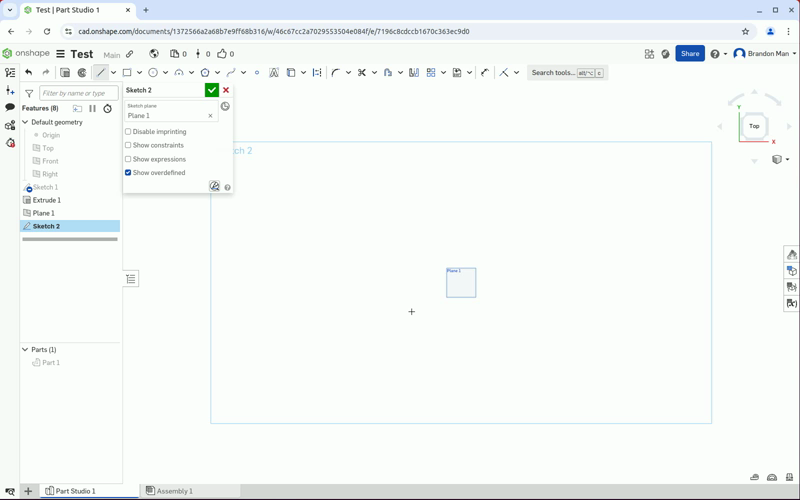
key_up(shift)
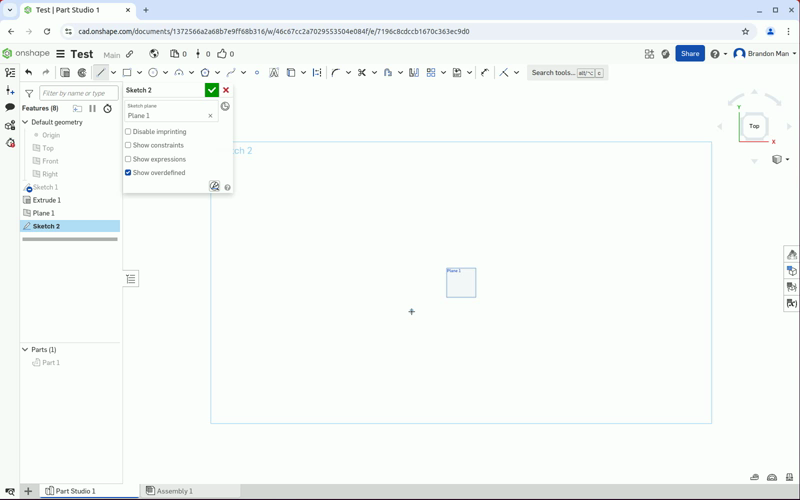
key_down(shift)
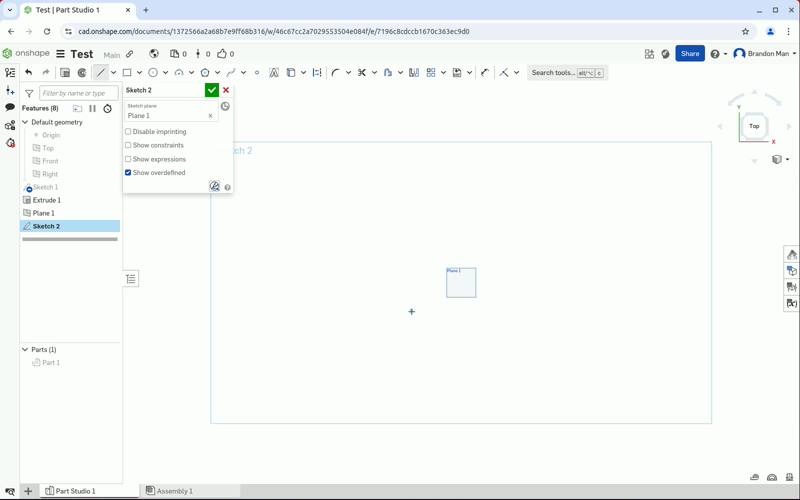
mouse_move(441, 311)
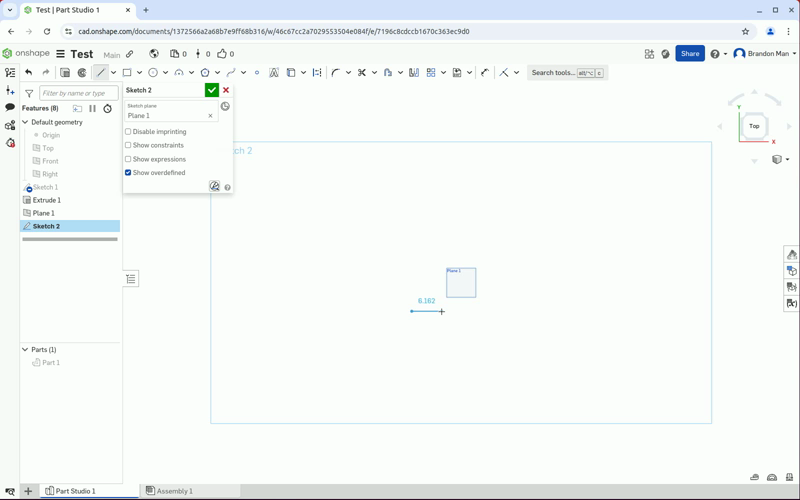
mouse_move(411, 254)
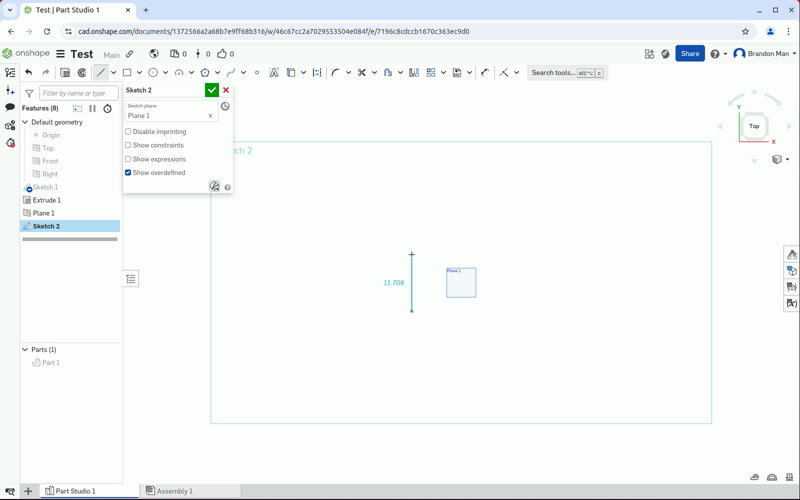
click(411, 254)
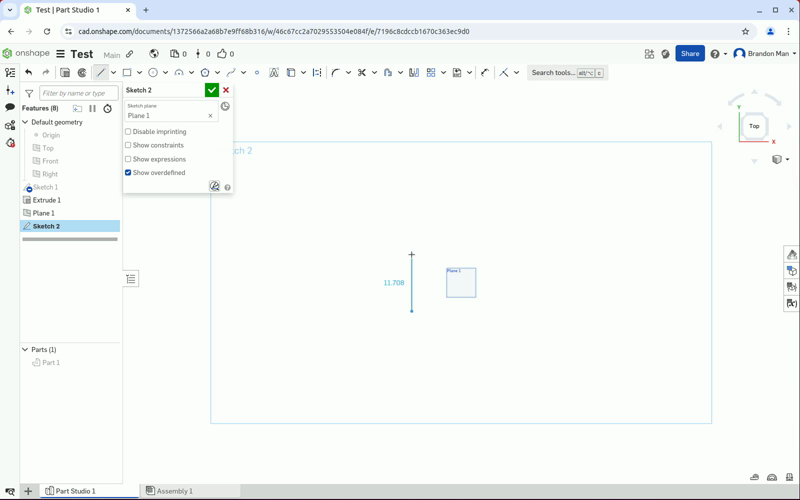
key_up(shift)
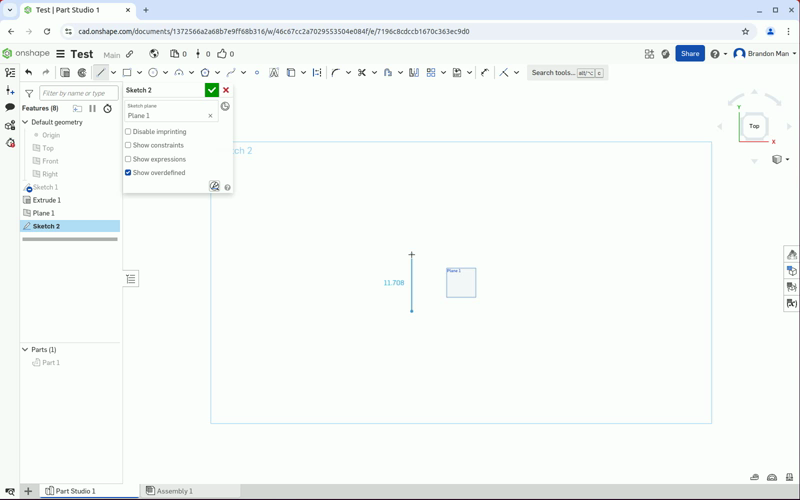
key(esc)
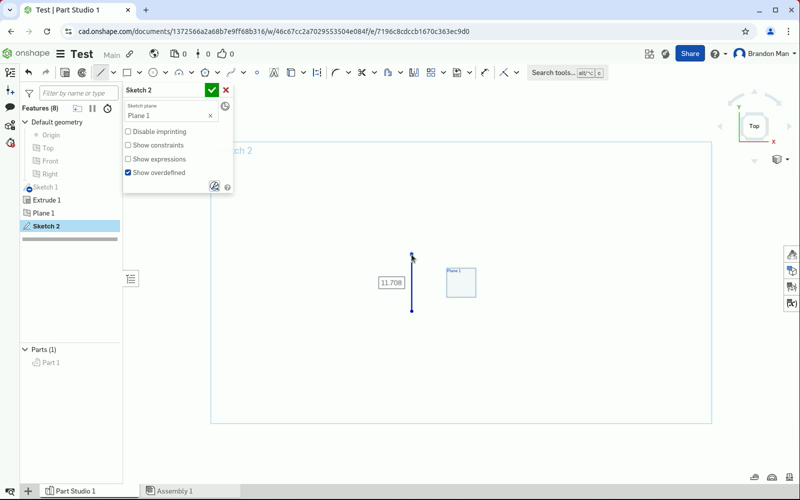
key(a)
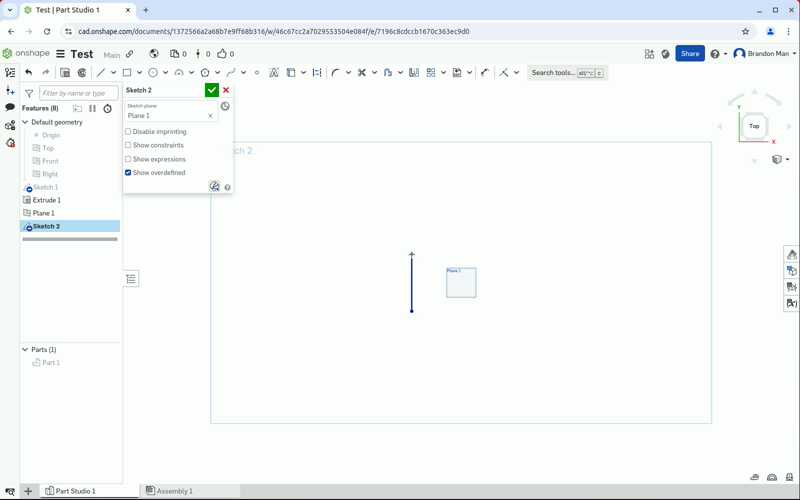
mouse_move(411, 254)
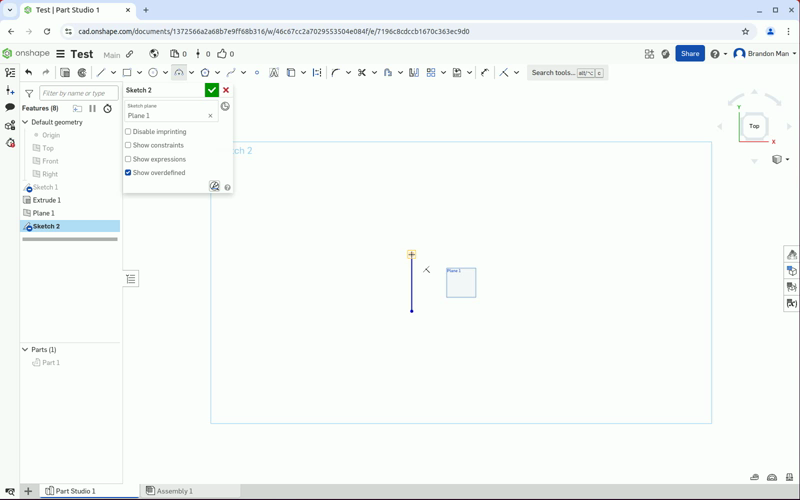
click(411, 254)
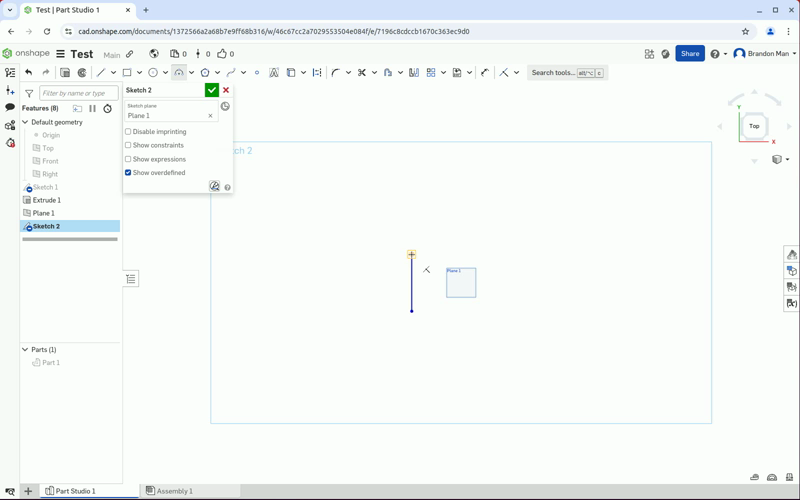
mouse_move(411, 311)
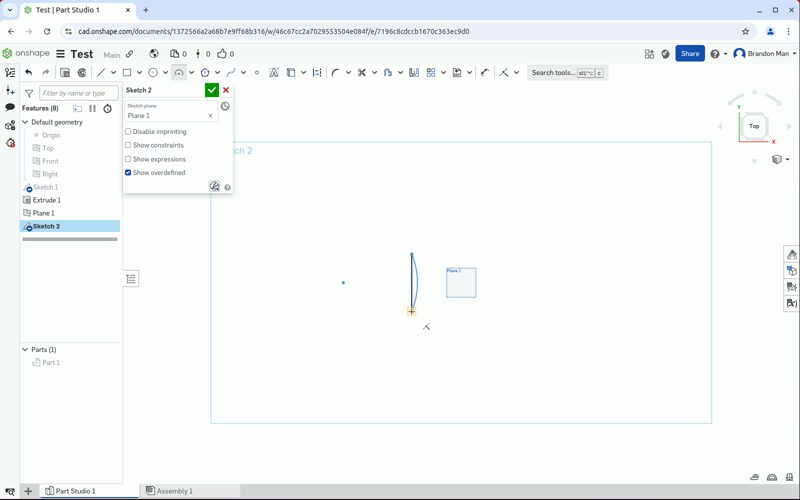
click(411, 311)
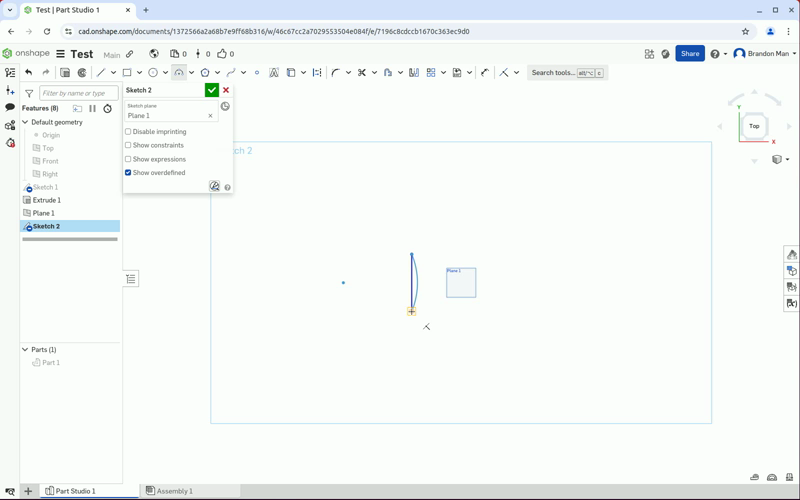
key_down(shift)
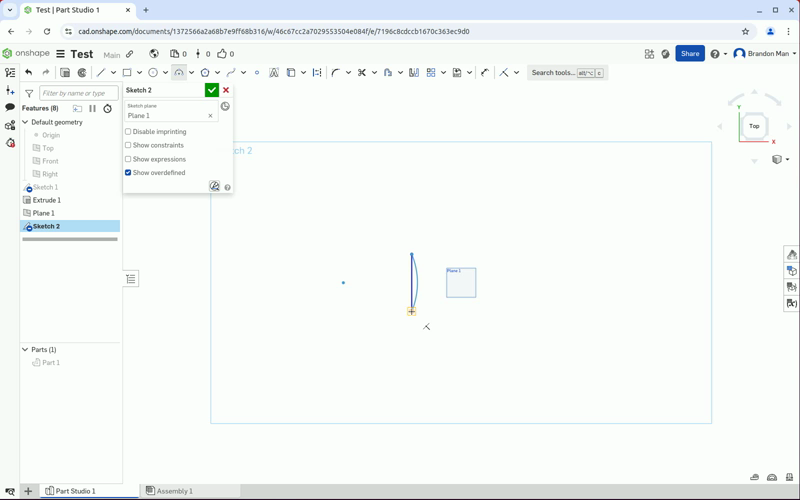
mouse_move(403, 282)
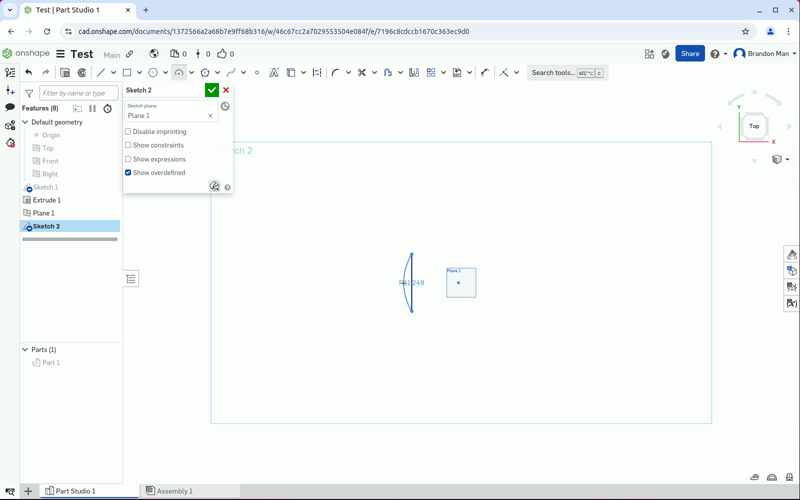
click(403, 282)
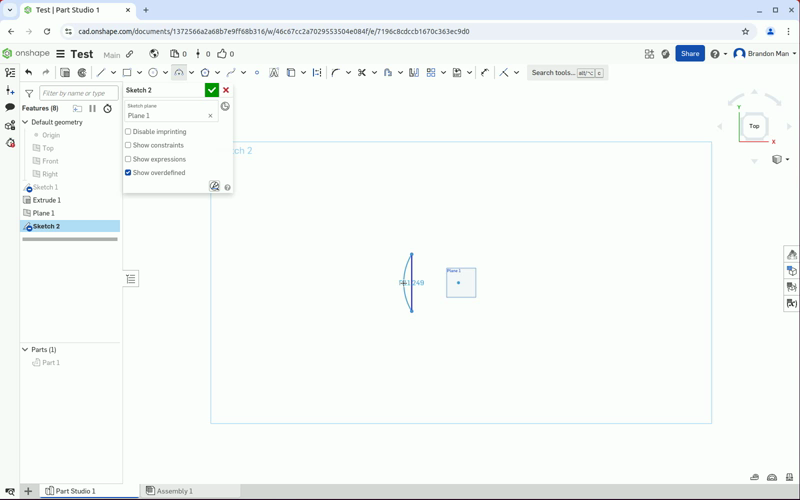
key_up(shift)
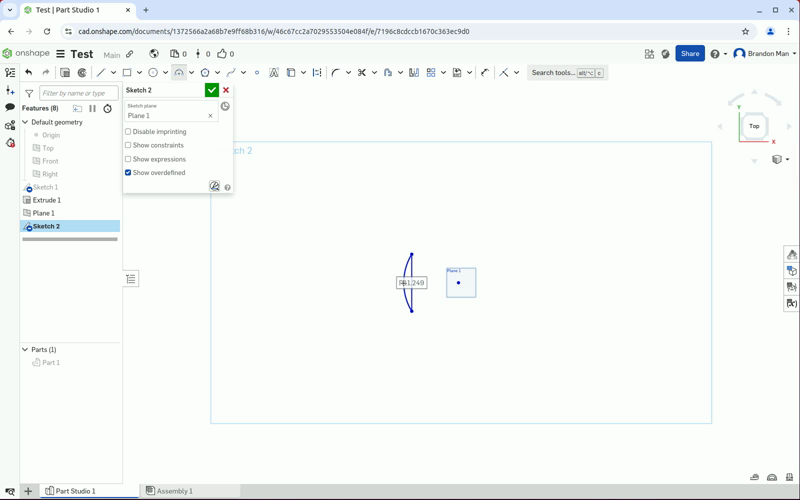
key(esc)
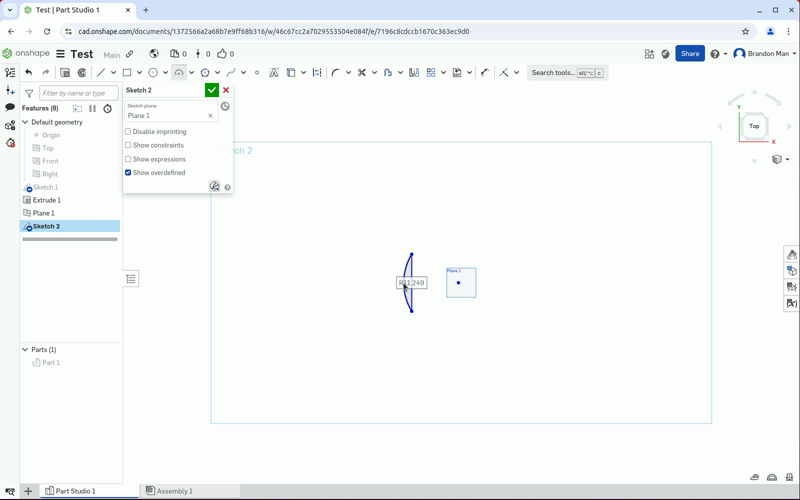
mouse_move(405, 280)
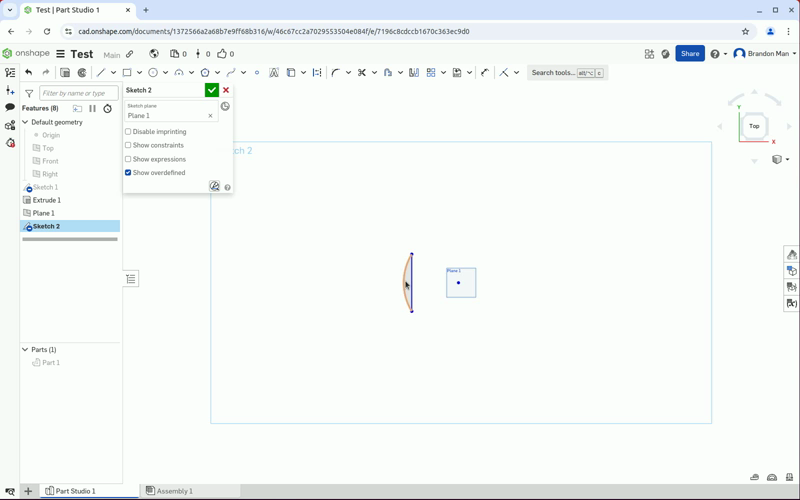
scroll(6)
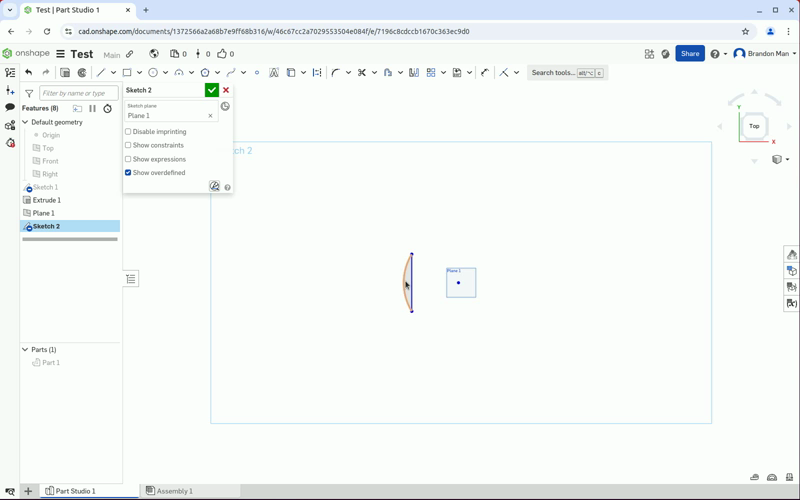
scroll(6)
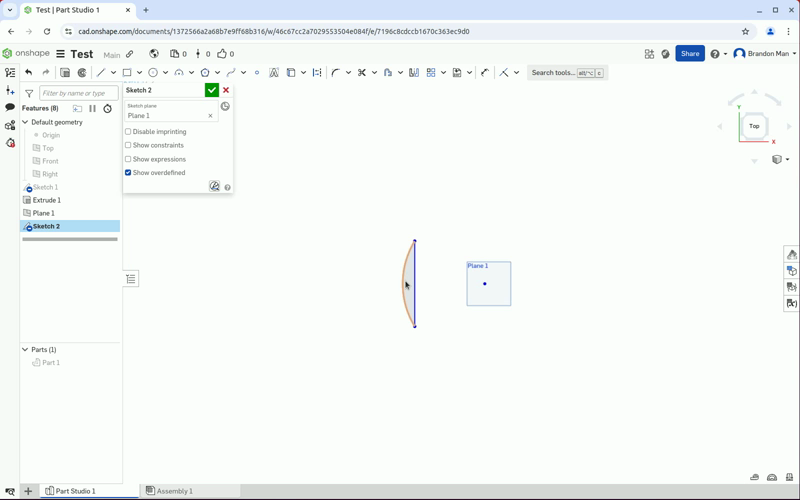
scroll(6)
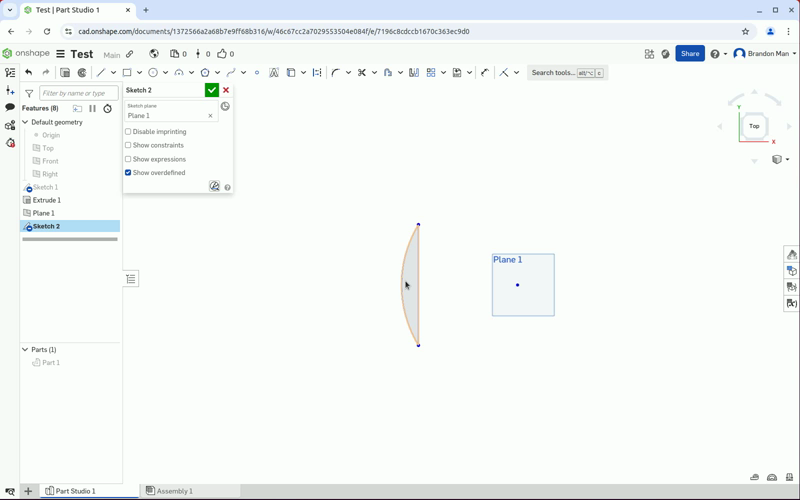
scroll(6)
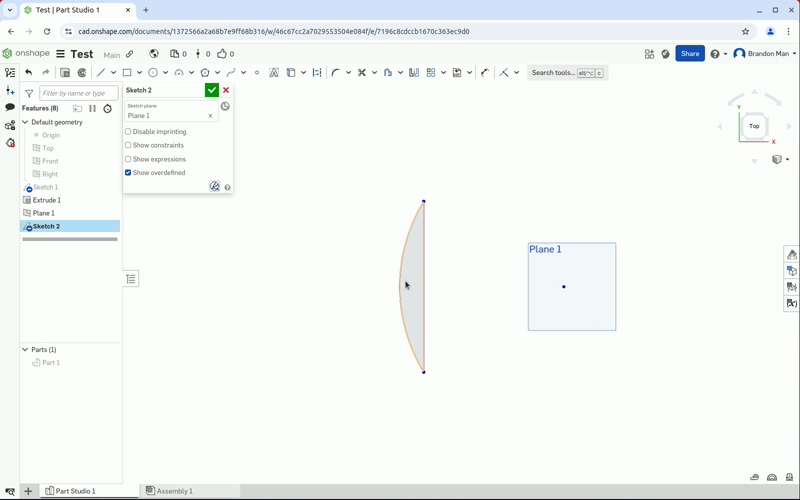
scroll(6)
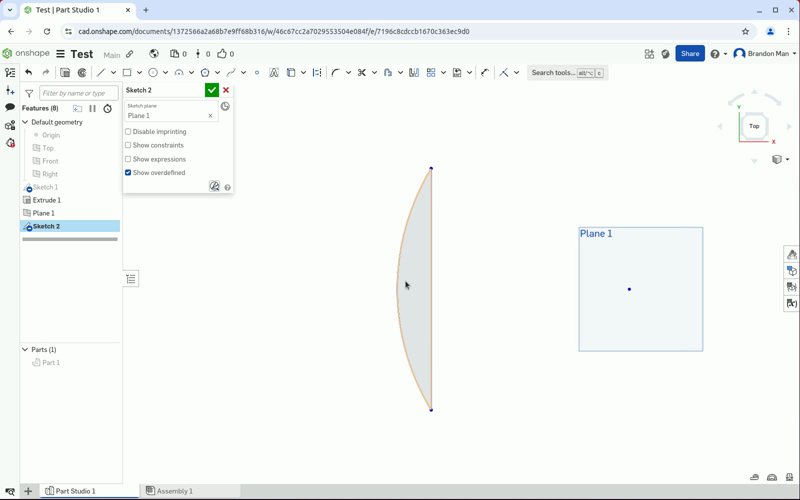
scroll(6)
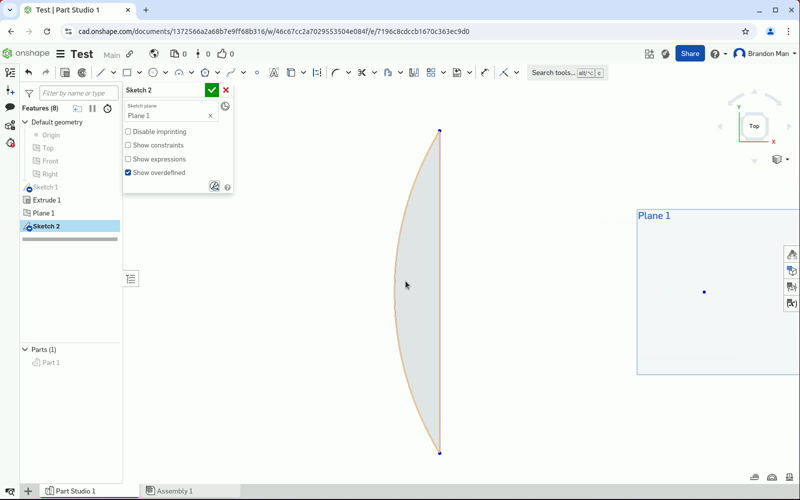
scroll(6)
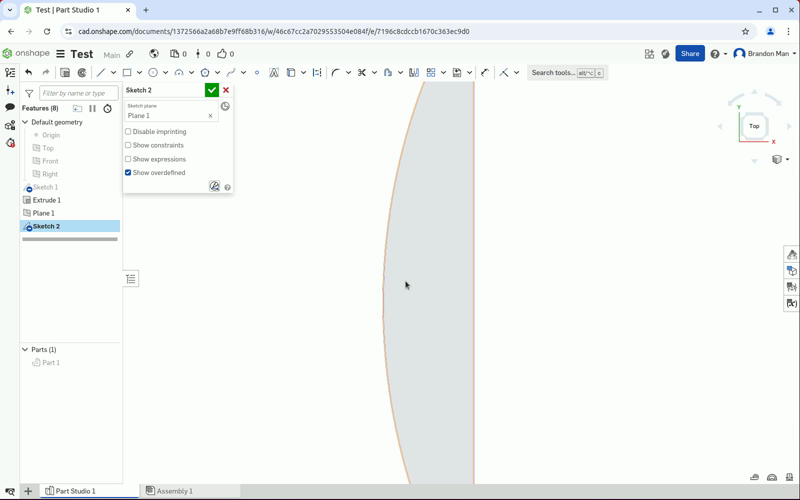
click(405, 280)
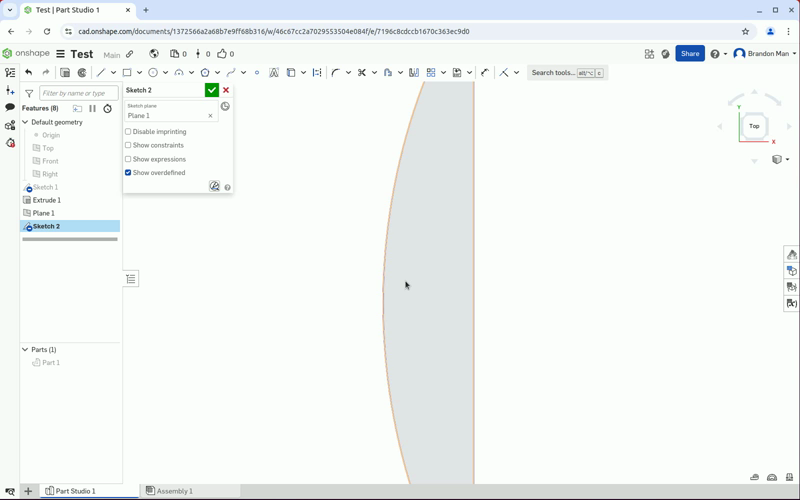
scroll(-6)
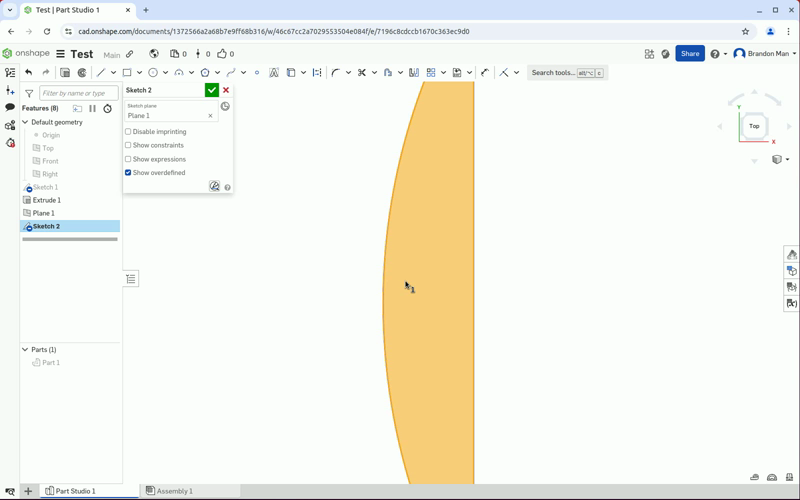
scroll(-6)
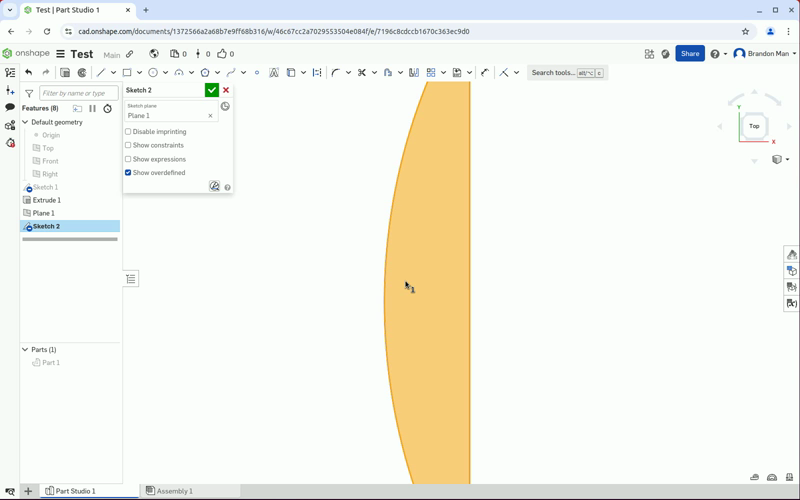
scroll(-6)
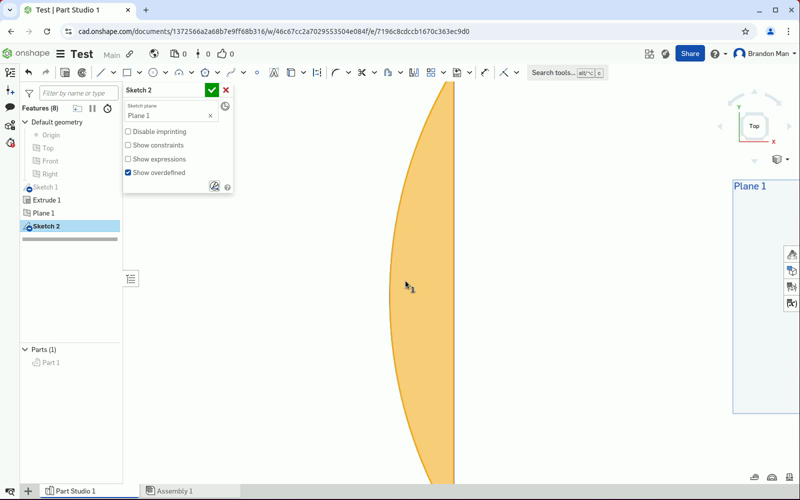
scroll(-6)
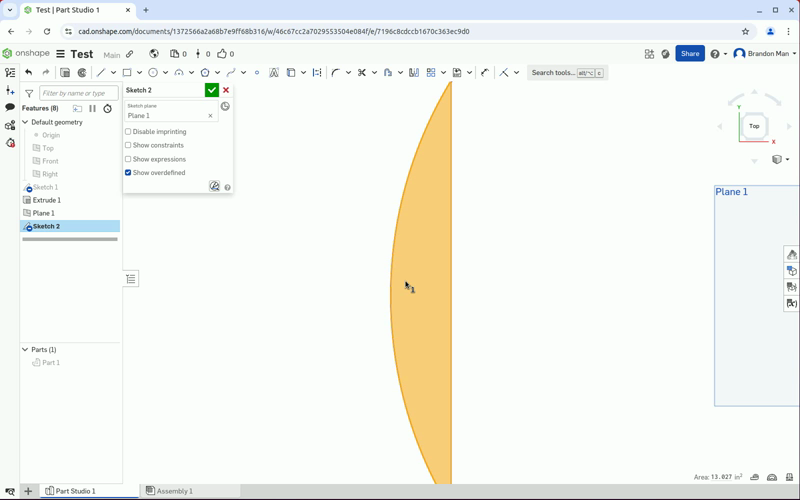
scroll(-6)
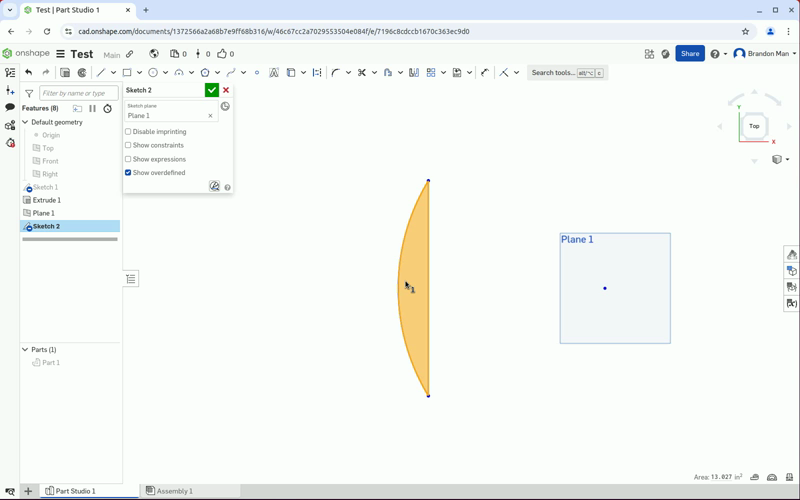
scroll(-6)
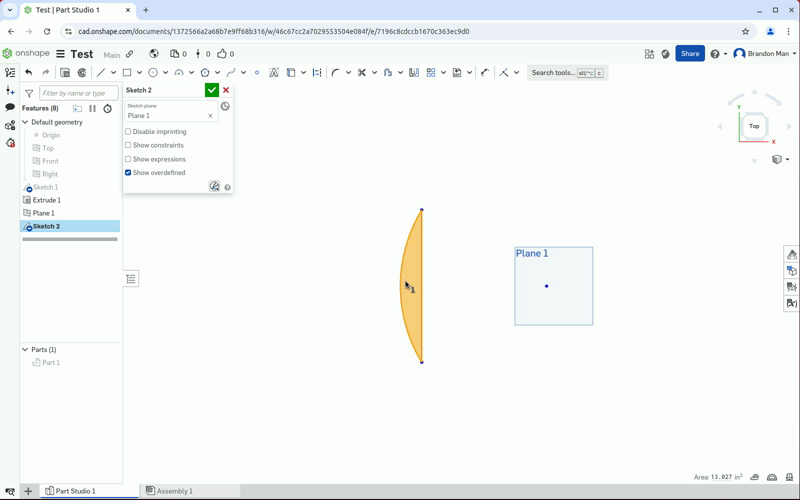
scroll(-6)
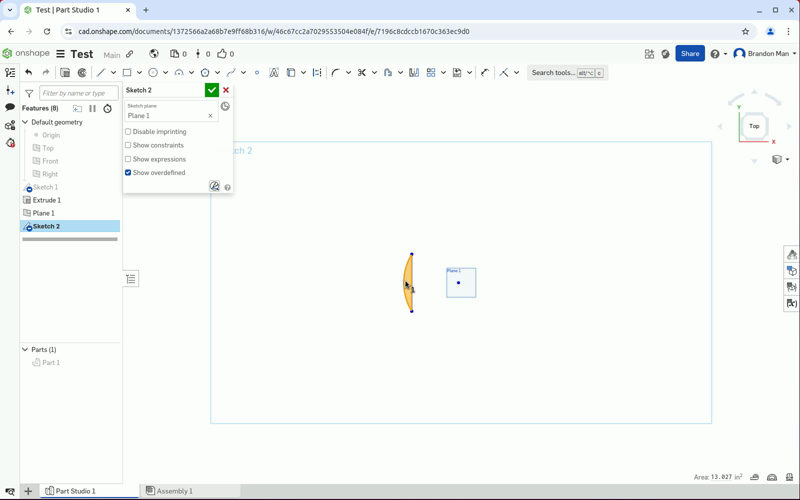
mouse_move(73, 352)
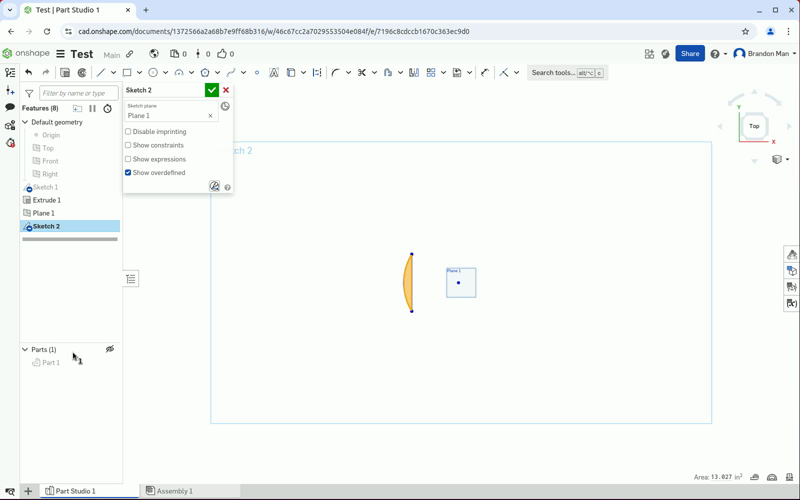
key(shift+y)
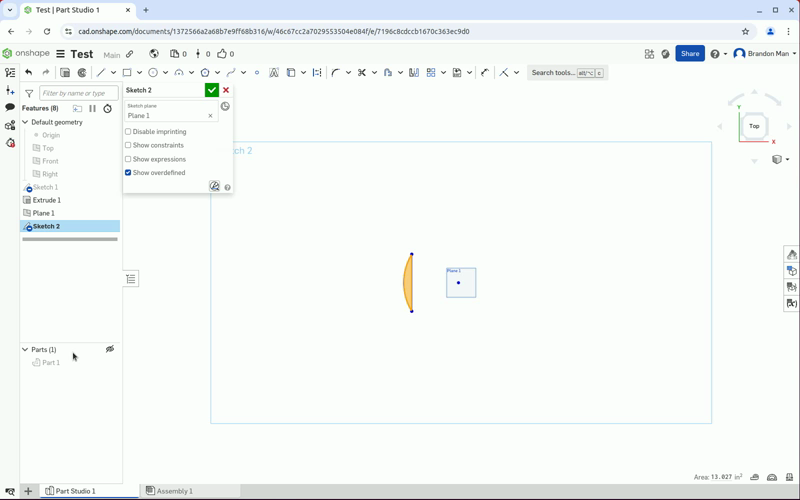
key(shift+e)
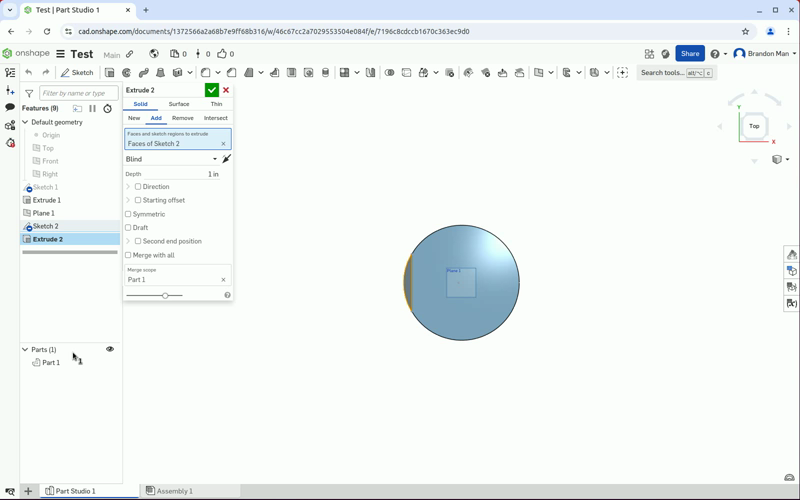
mouse_move(143, 106)
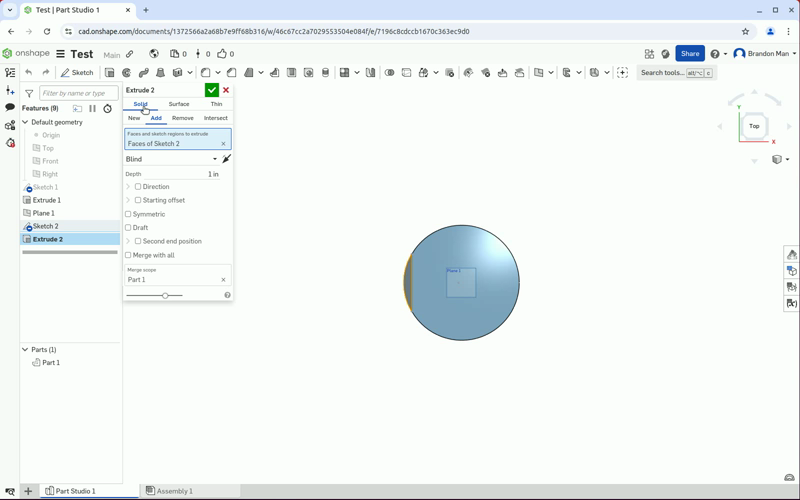
click(143, 106)
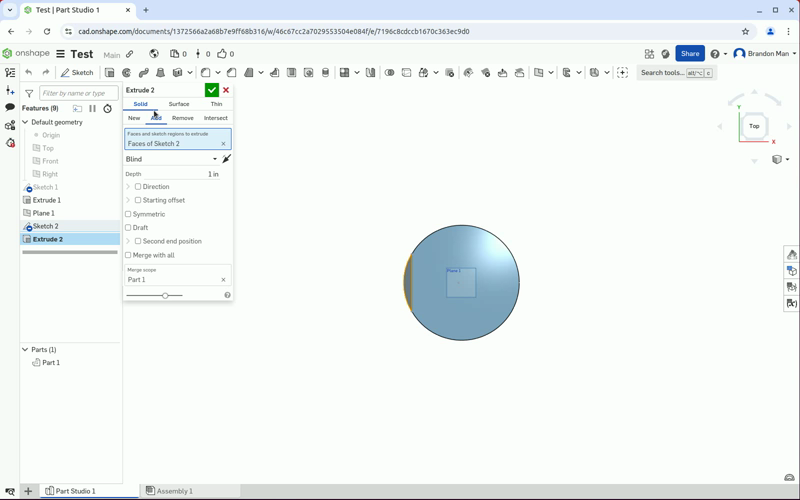
mouse_move(186, 120)
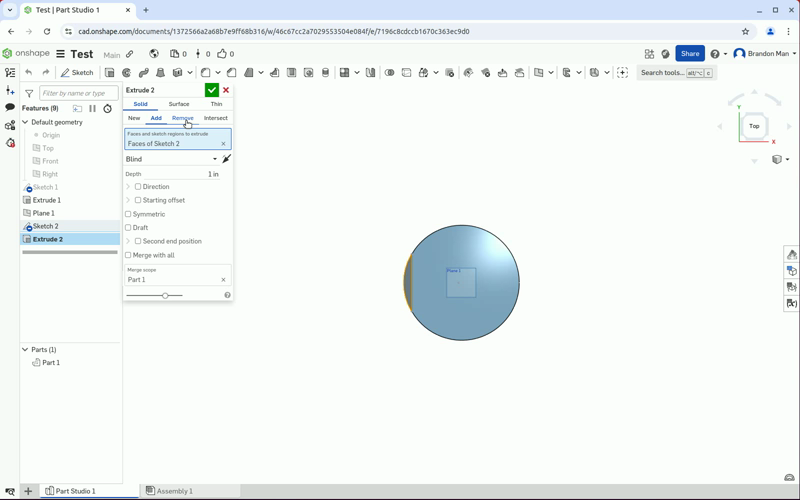
click(186, 120)
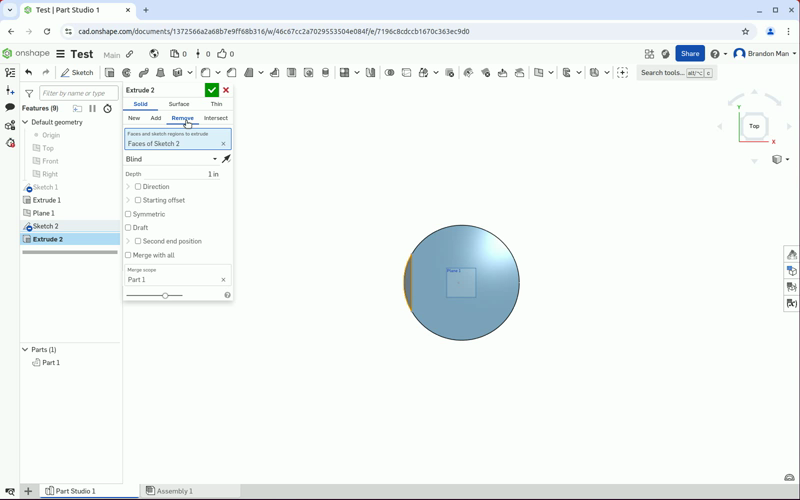
key(tab, 4)
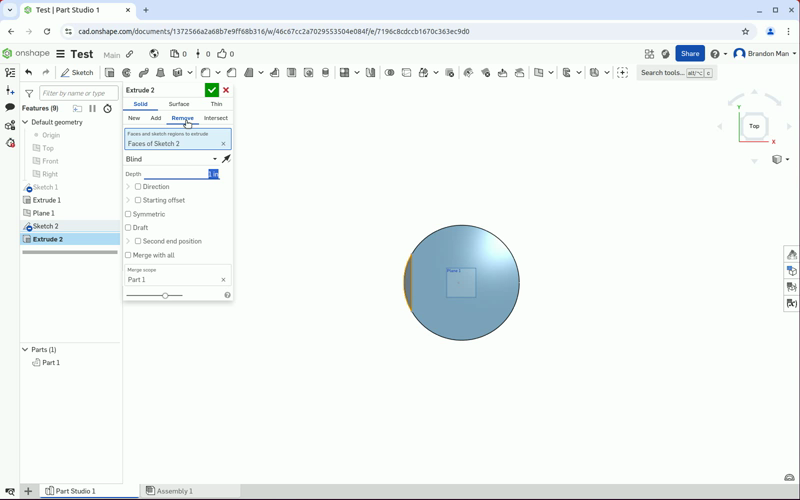
text(20.46)
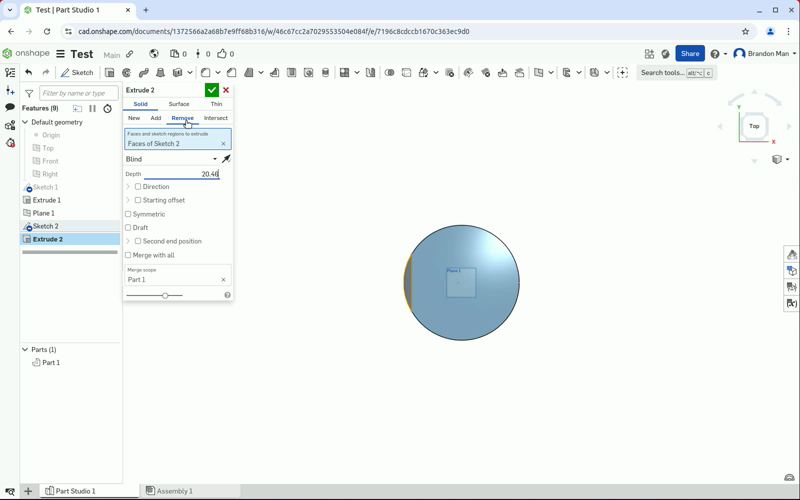
key(tab, 6)
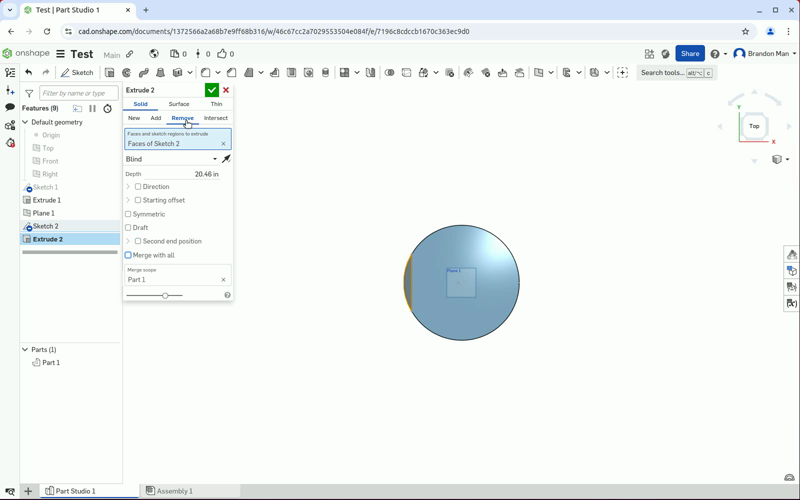
key(space)
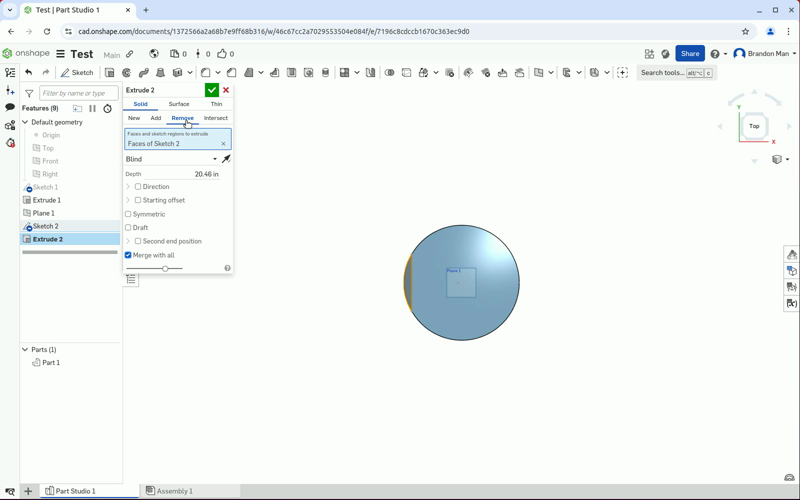
key(enter)
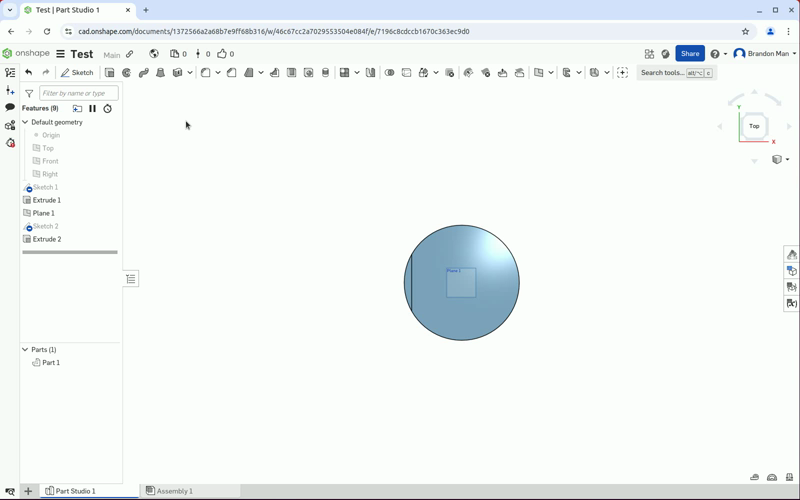
key(shift+h)
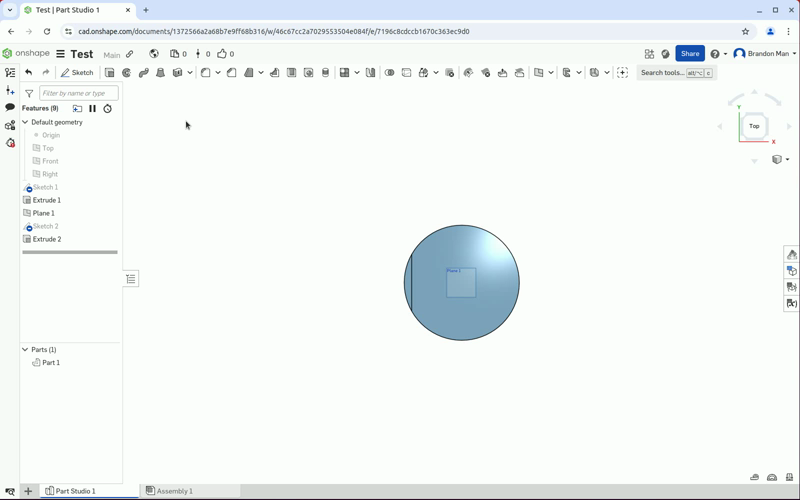
key(shift+h)
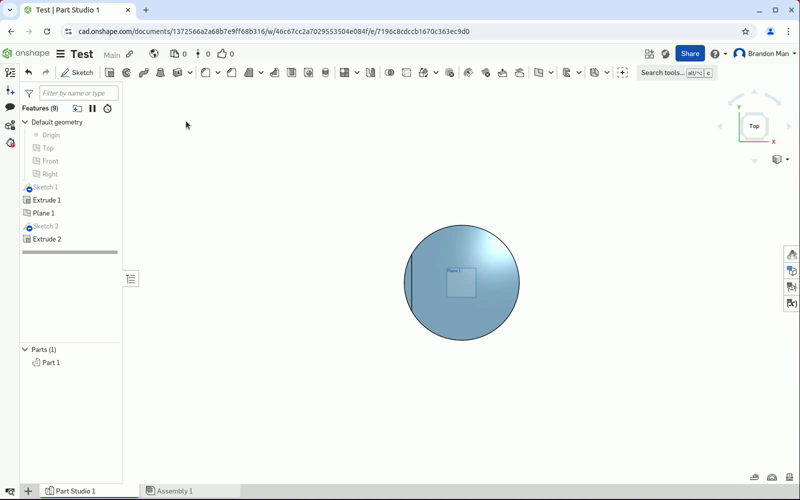
mouse_move(73, 189)
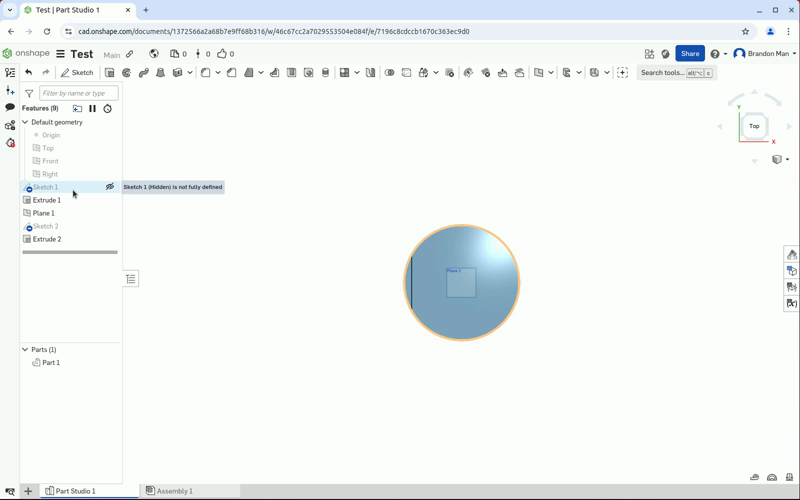
click(73, 189)
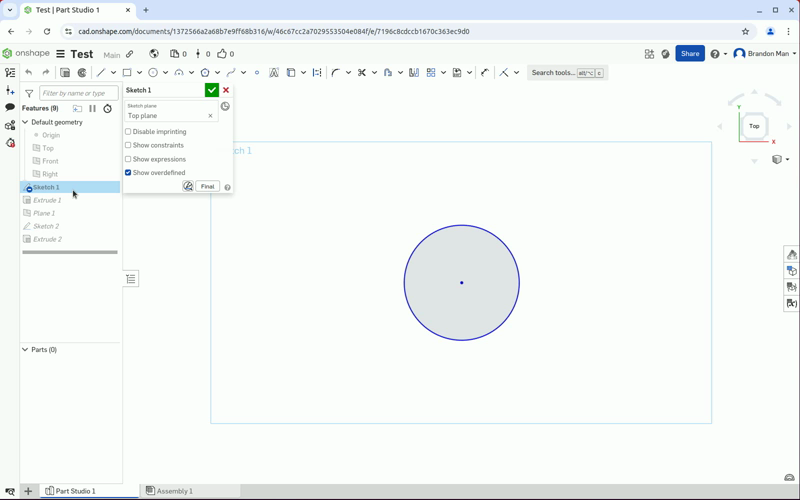
mouse_move(229, 92)
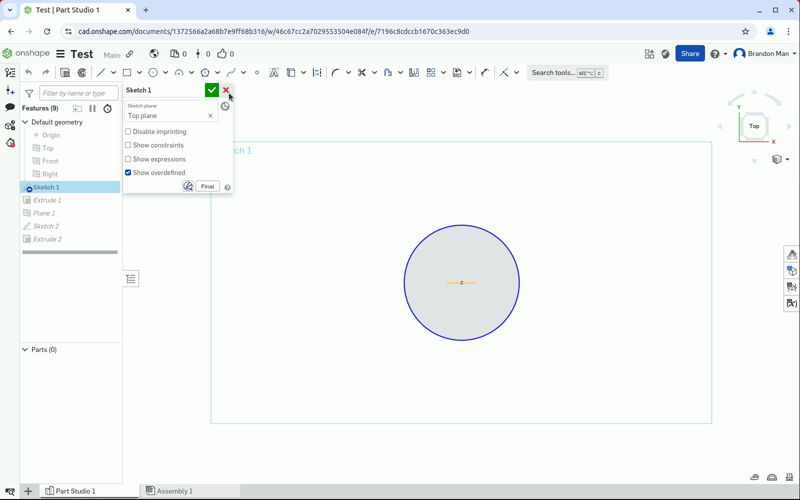
click(229, 92)
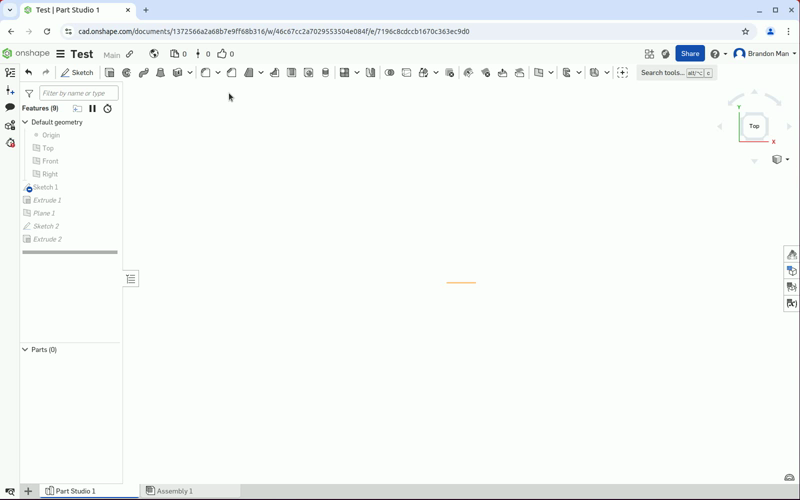
key(shift+s)
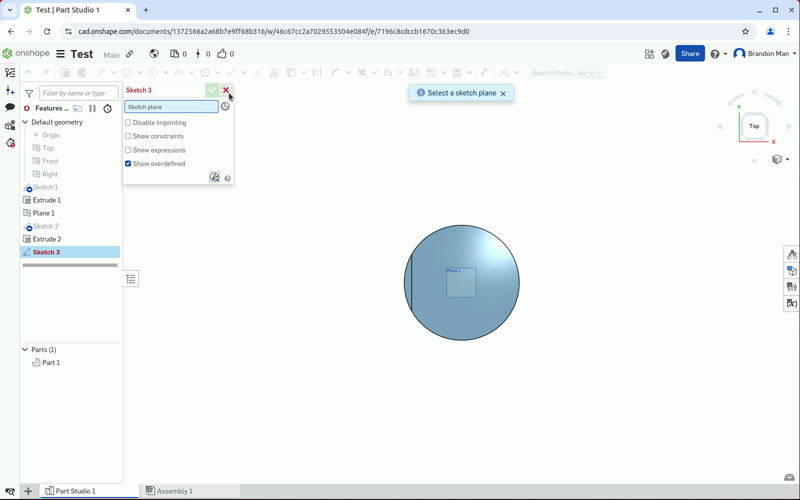
mouse_move(73, 215)
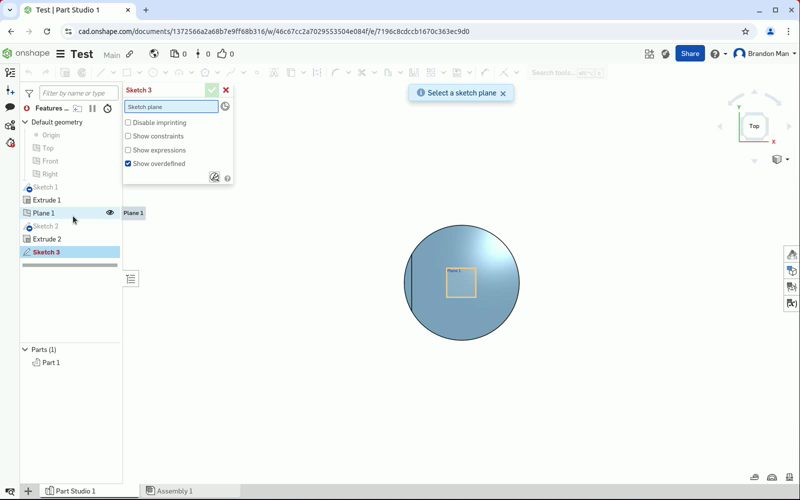
click(73, 215)
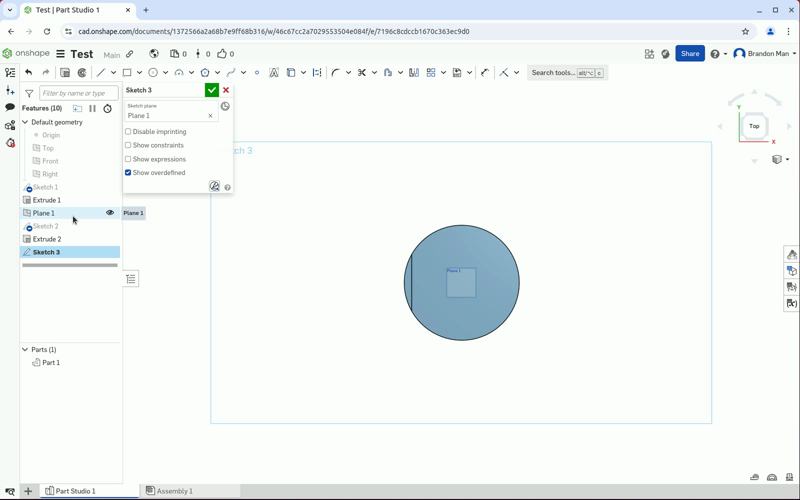
mouse_move(73, 352)
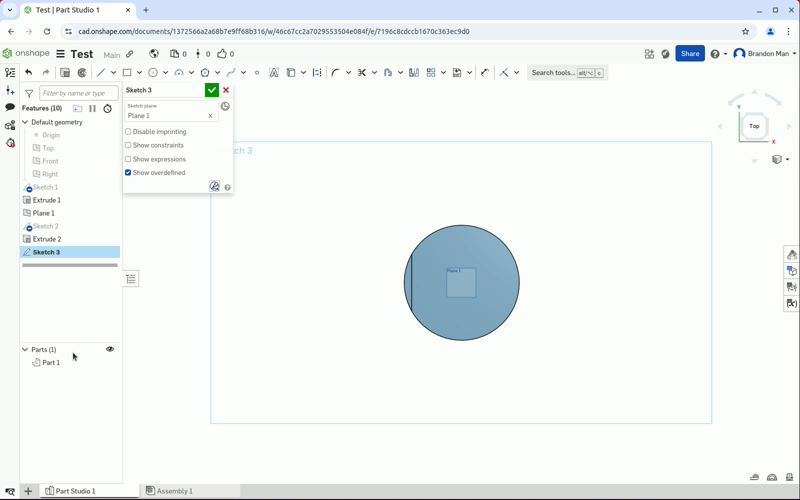
key(y)
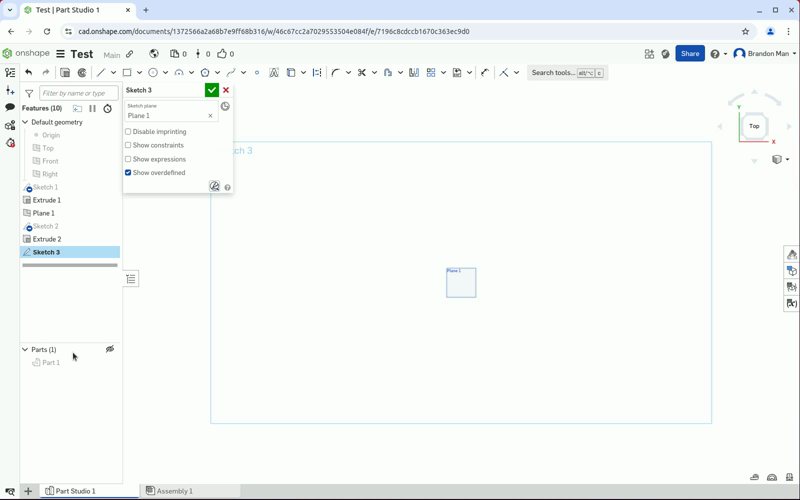
key(a)
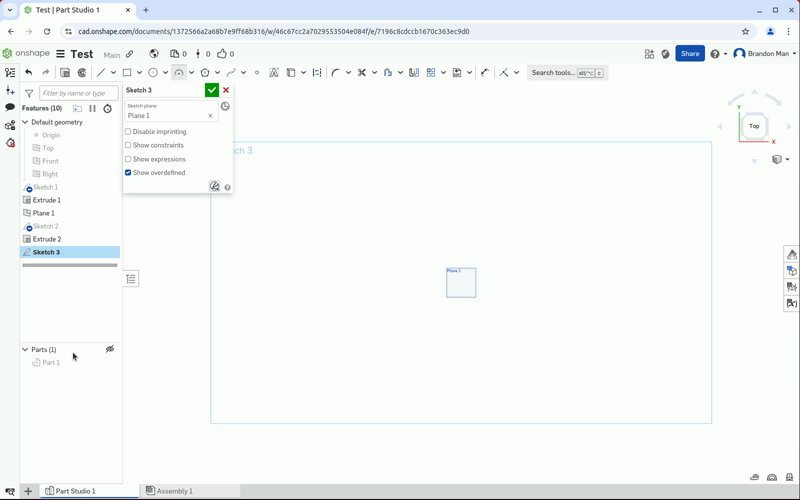
key_down(shift)
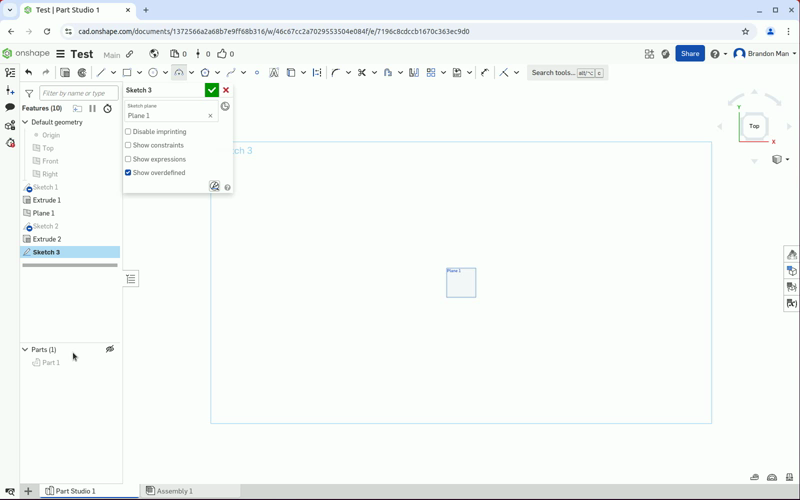
mouse_move(510, 311)
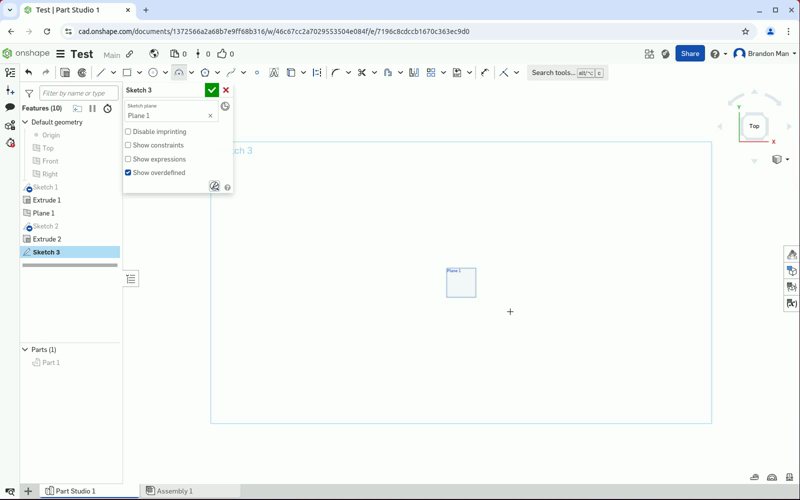
click(510, 311)
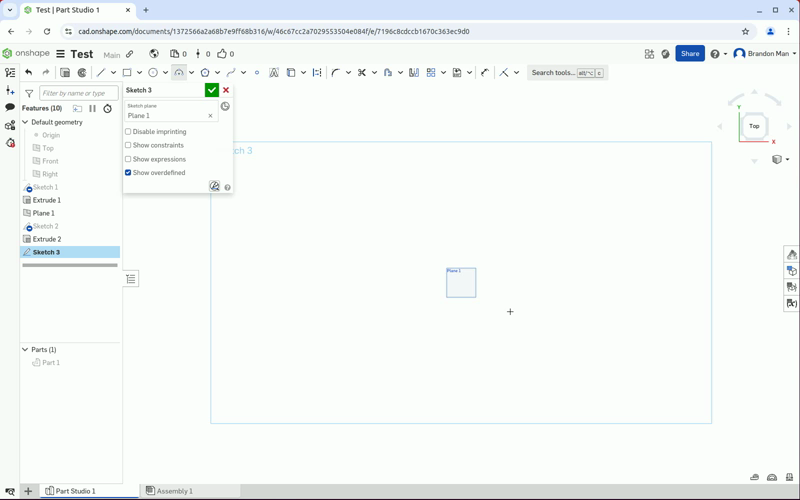
key_up(shift)
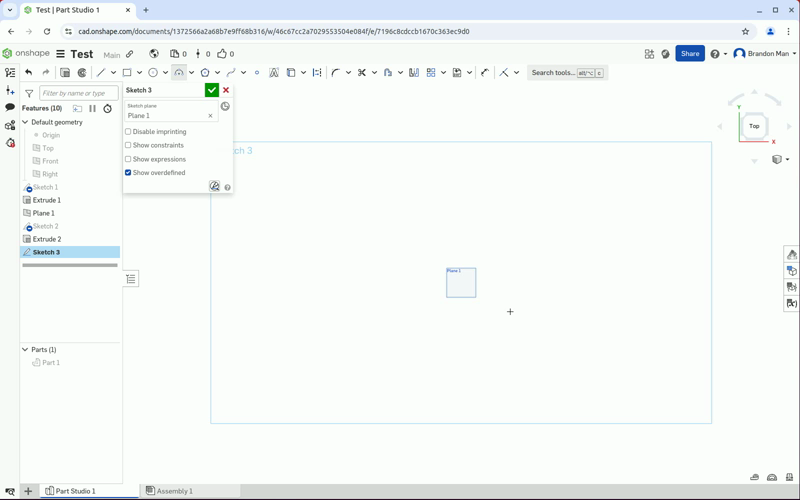
key_down(shift)
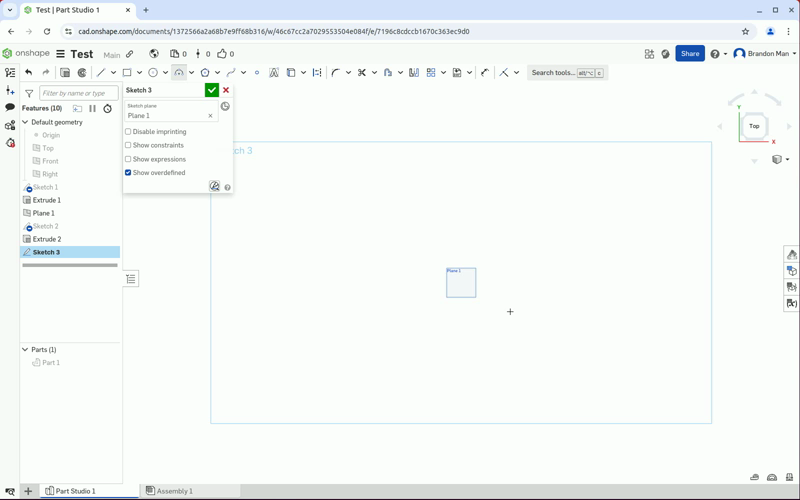
mouse_move(510, 254)
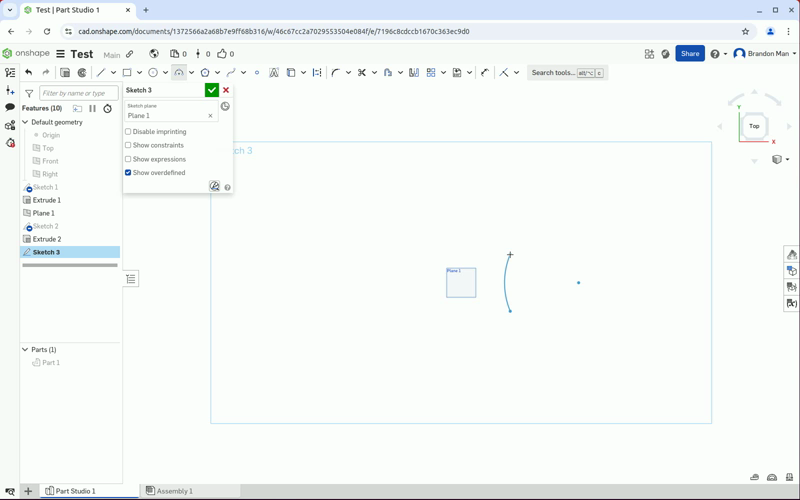
click(510, 254)
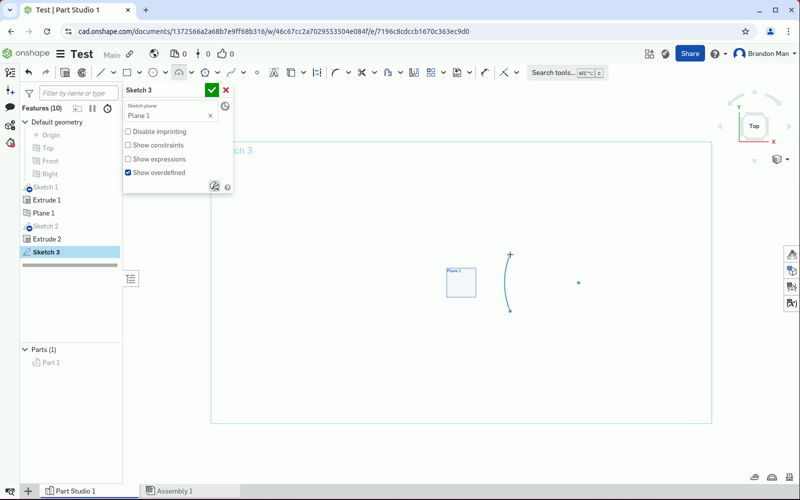
mouse_move(517, 282)
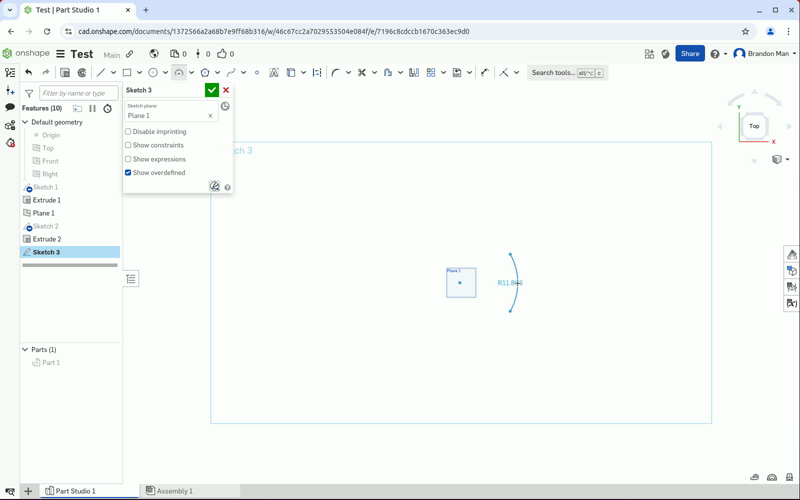
click(517, 282)
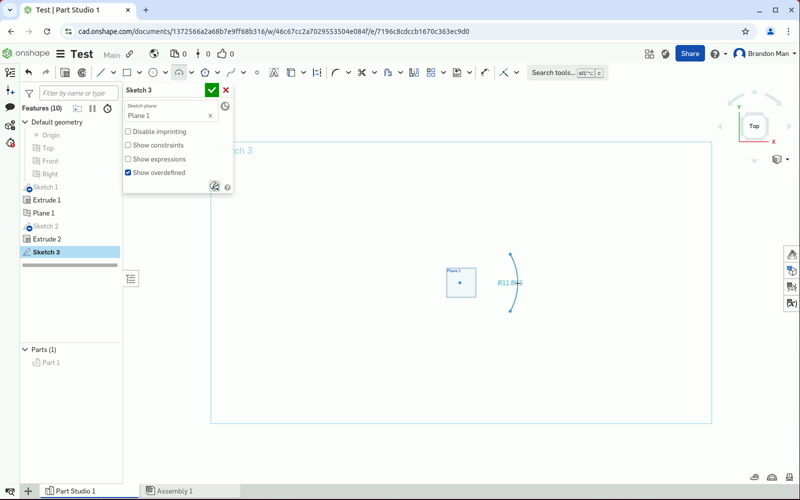
key_up(shift)
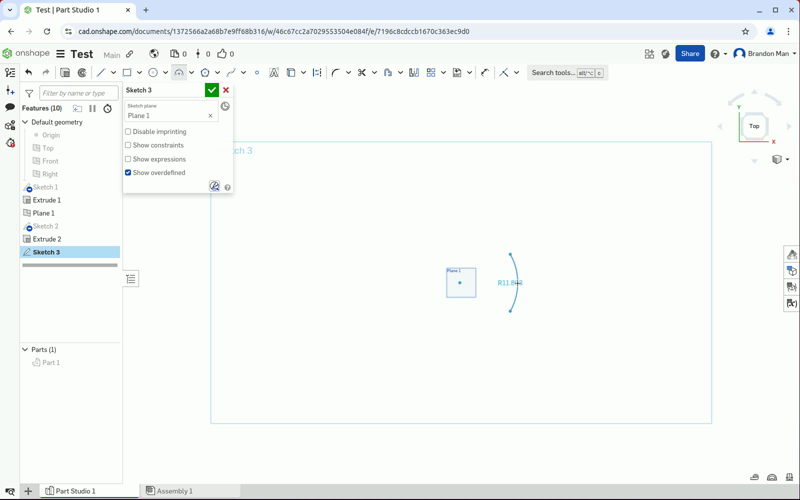
key(esc)
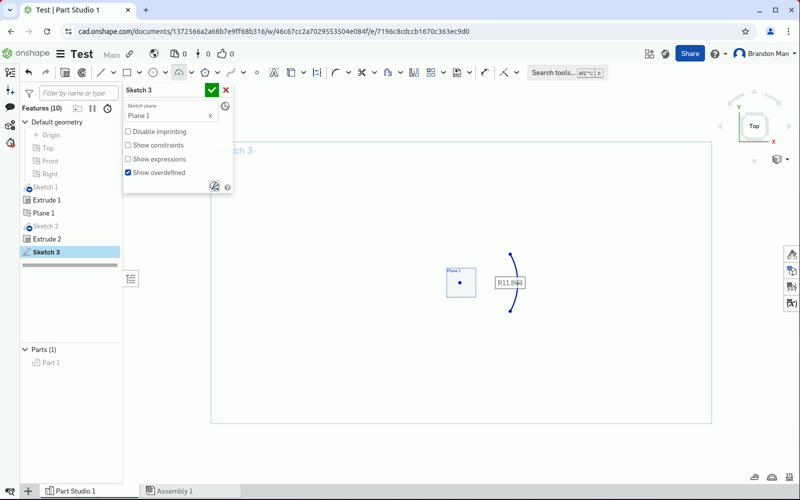
key(l)
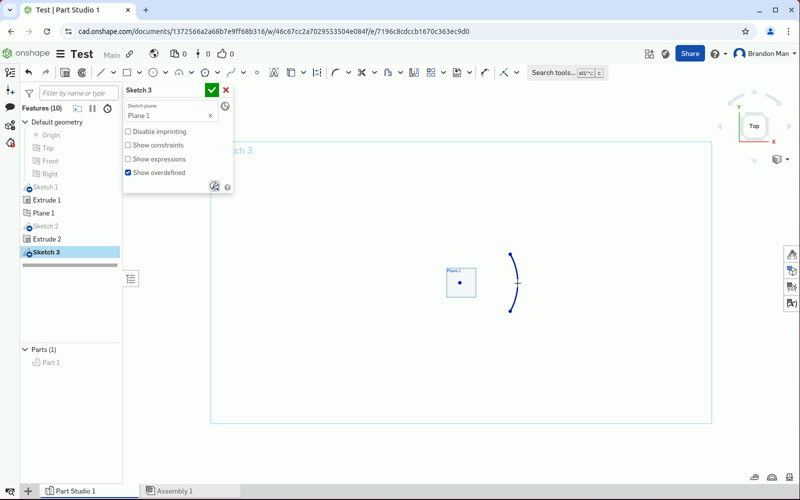
mouse_move(510, 254)
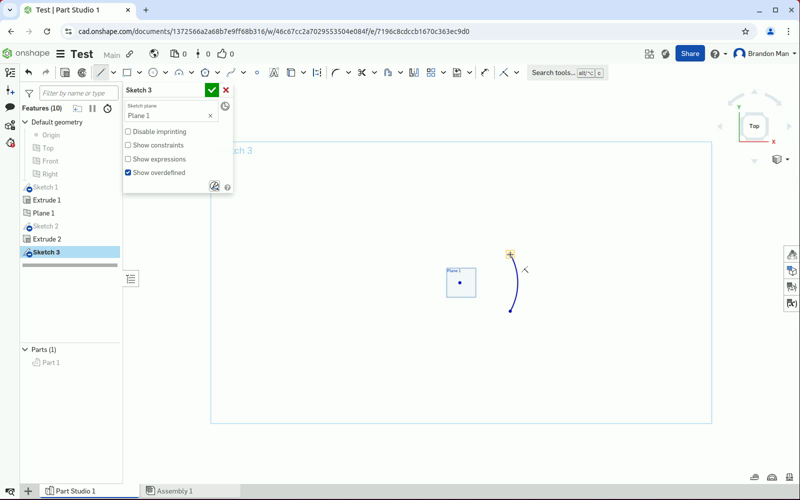
click(510, 254)
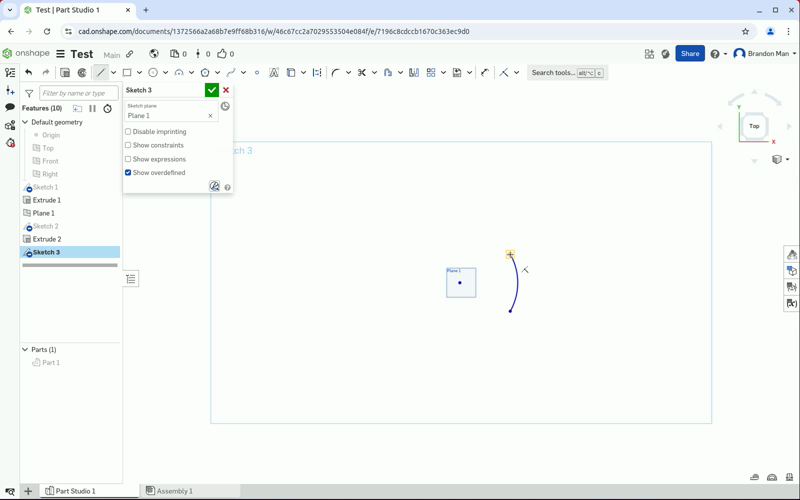
mouse_move(540, 254)
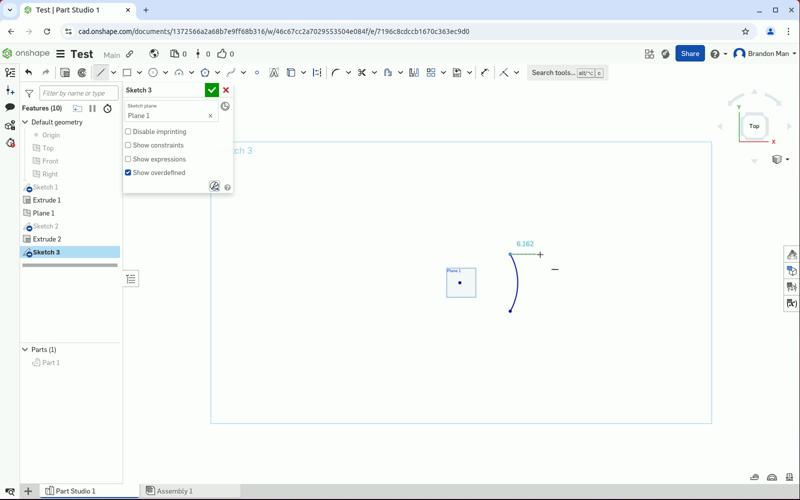
key_down(shift)
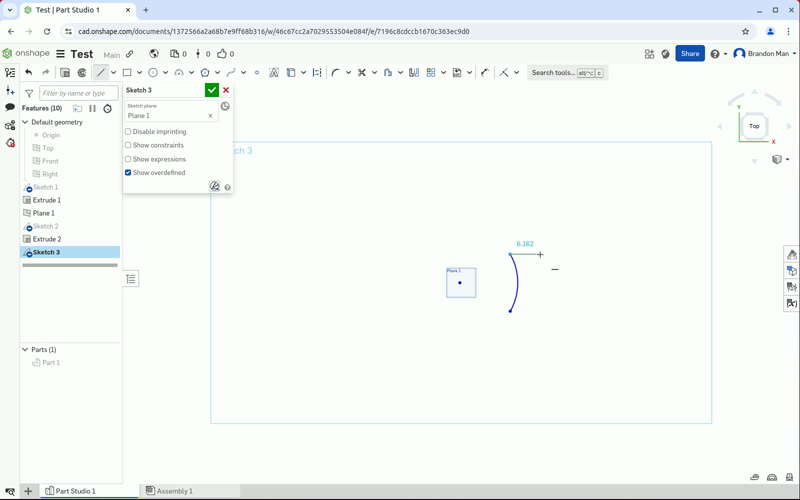
mouse_move(510, 311)
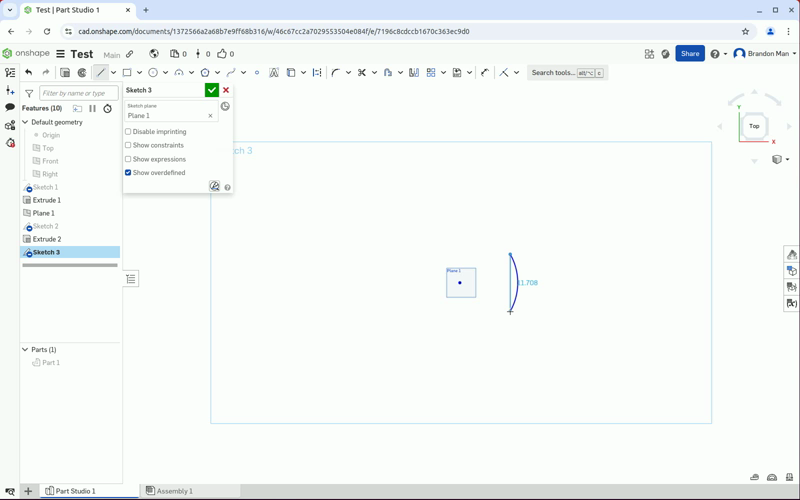
key_up(shift)
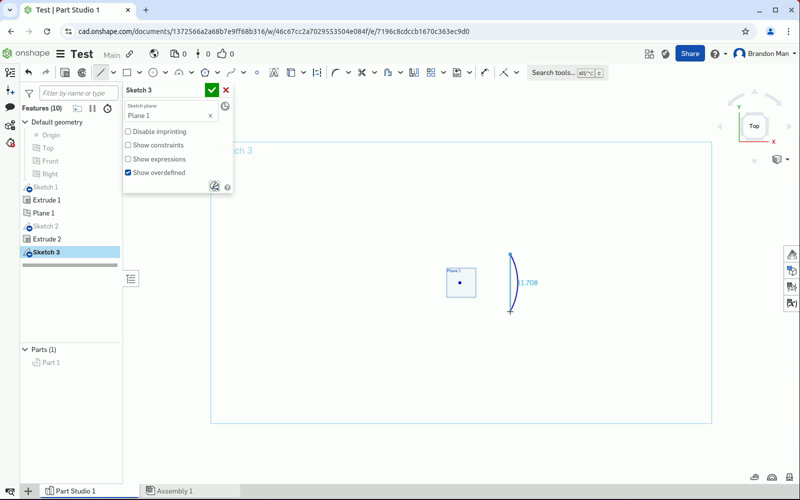
click(510, 311)
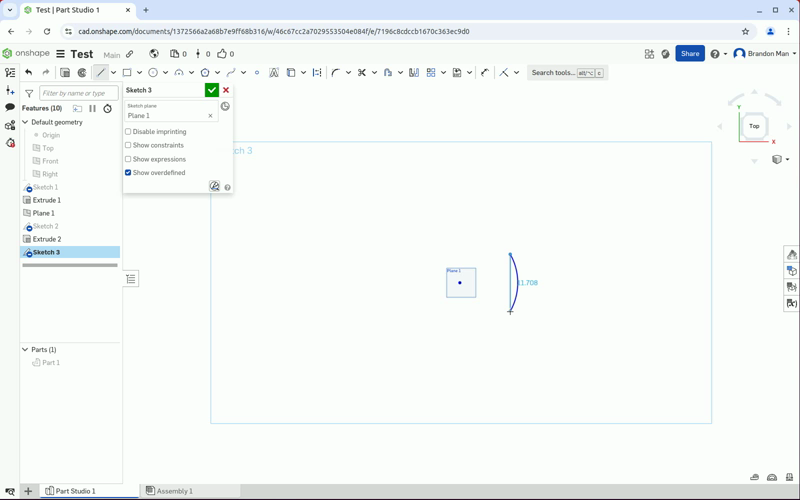
key(esc)
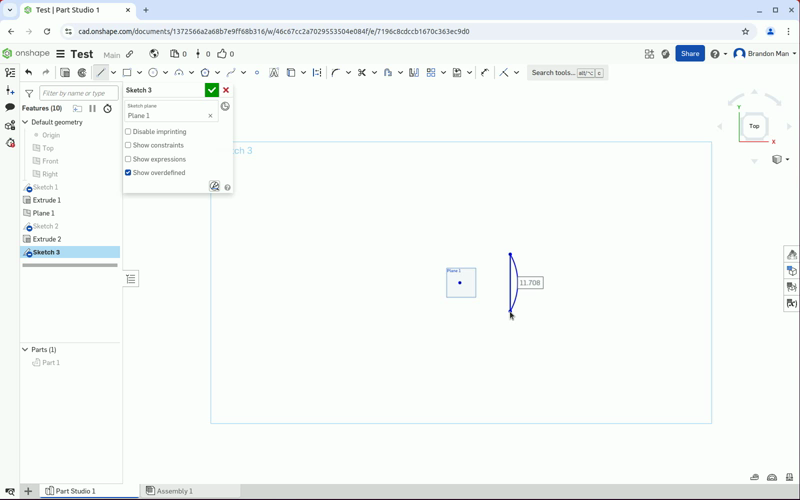
mouse_move(513, 296)
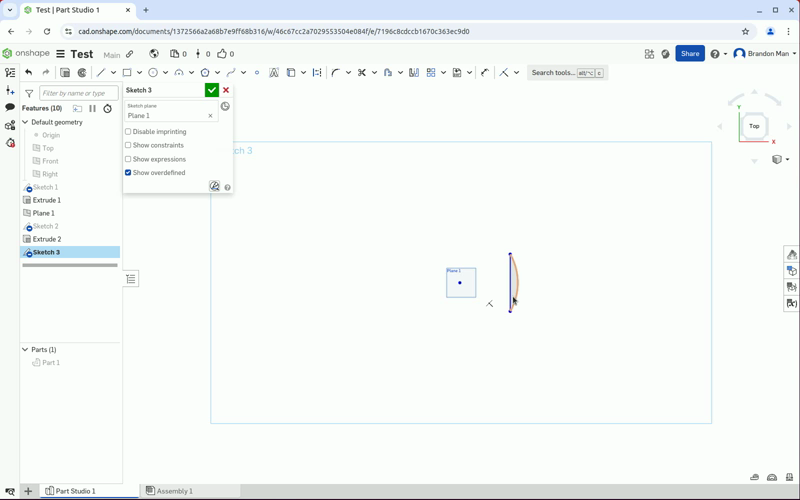
scroll(6)
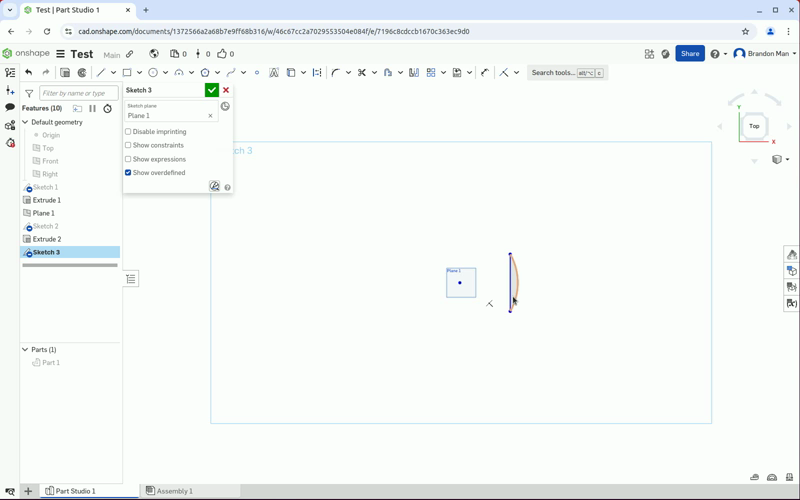
scroll(6)
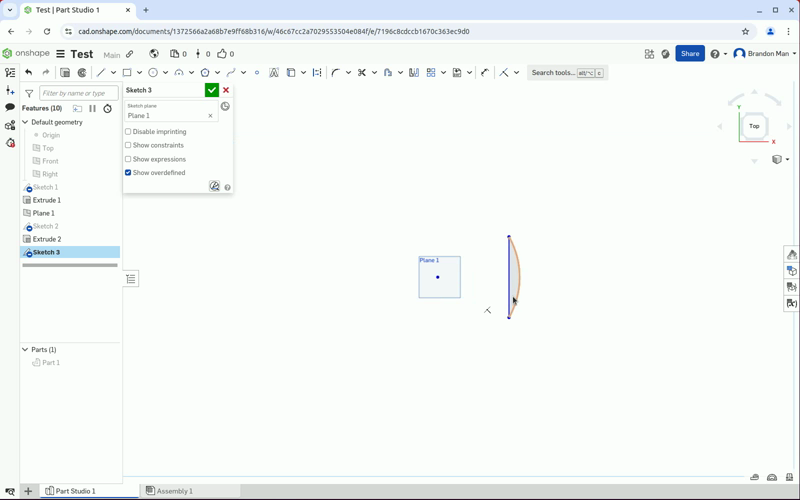
scroll(6)
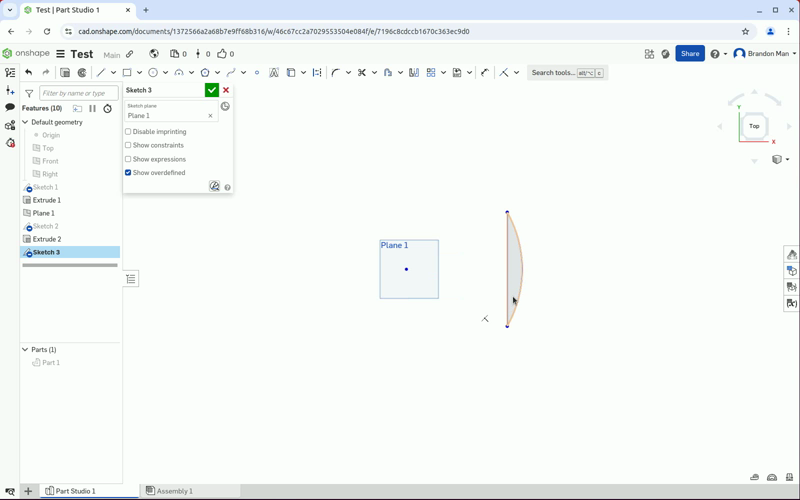
scroll(6)
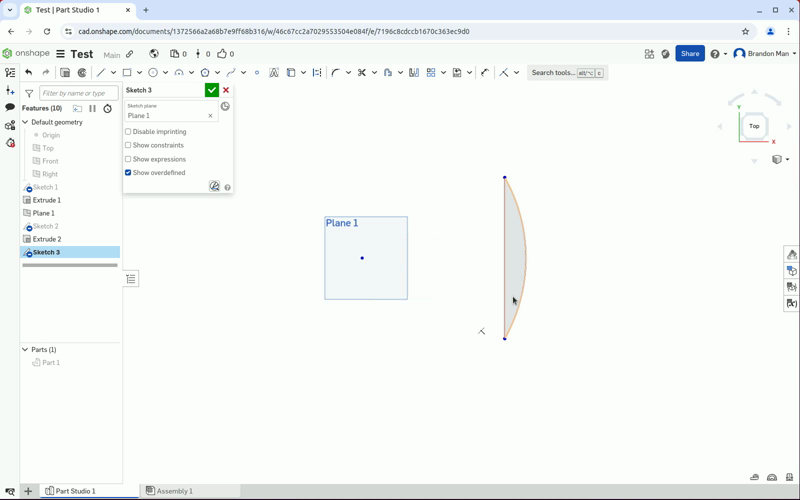
scroll(6)
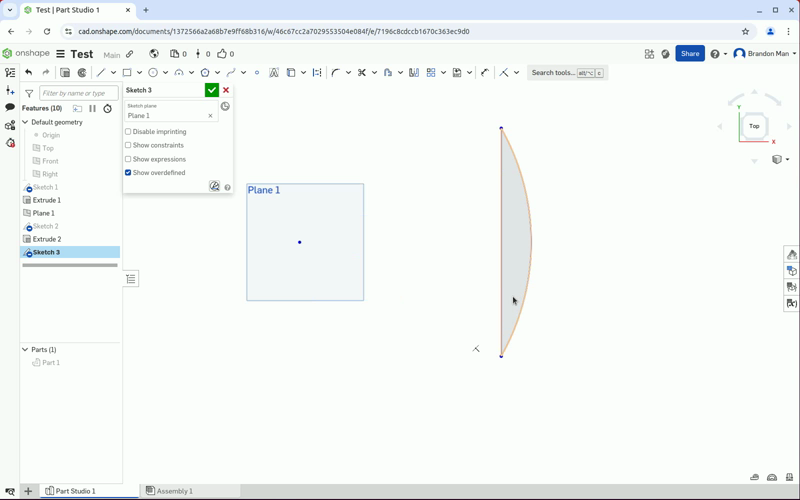
scroll(6)
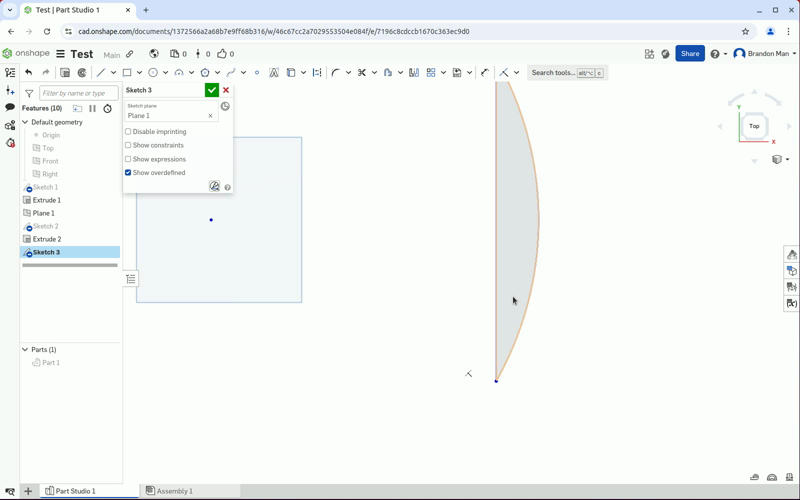
scroll(6)
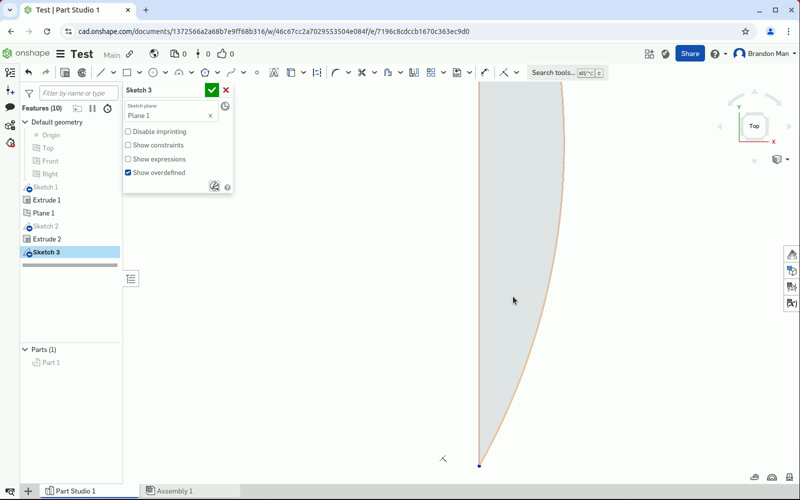
click(513, 296)
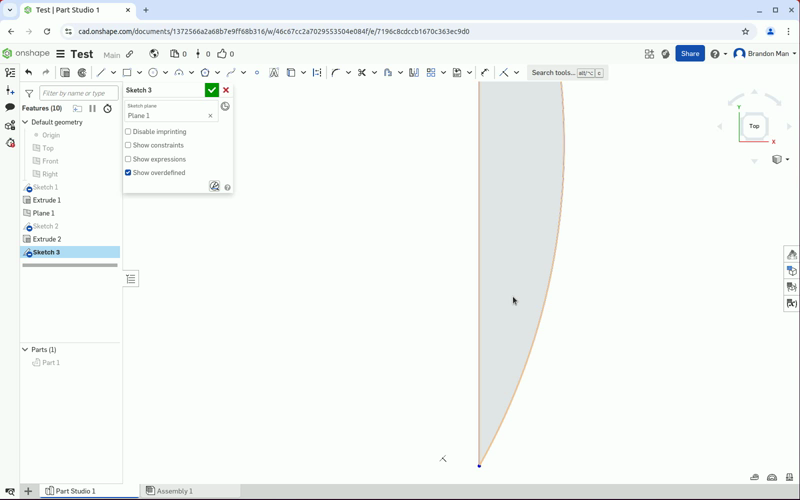
scroll(-6)
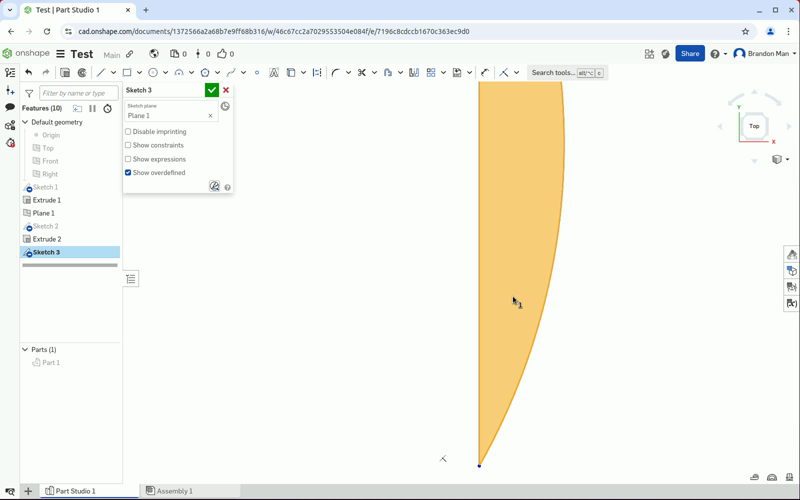
scroll(-6)
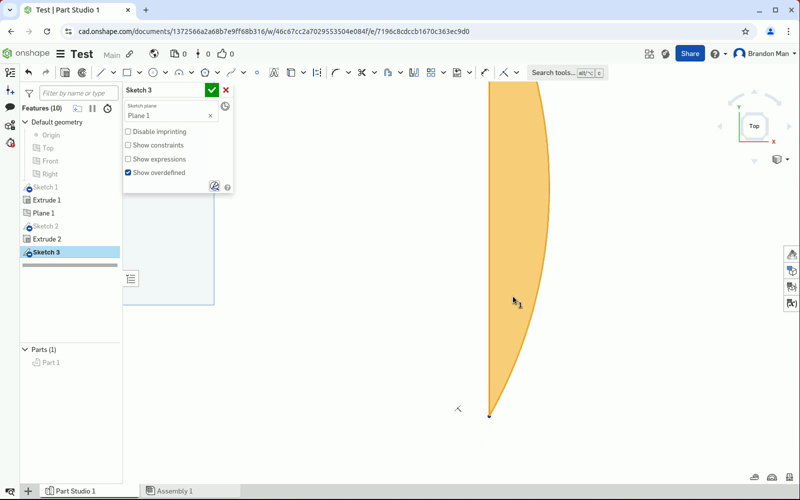
scroll(-6)
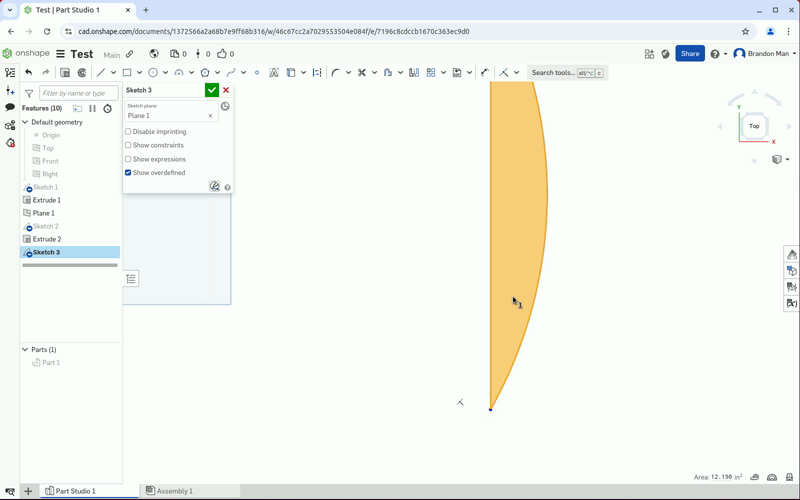
scroll(-6)
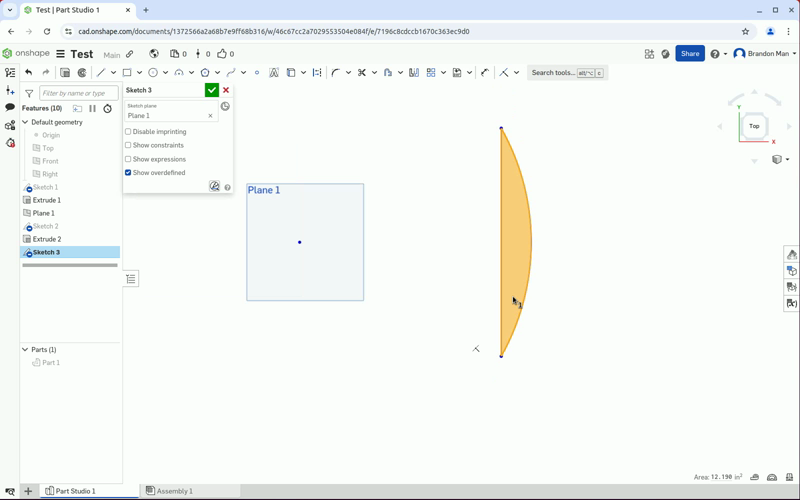
scroll(-6)
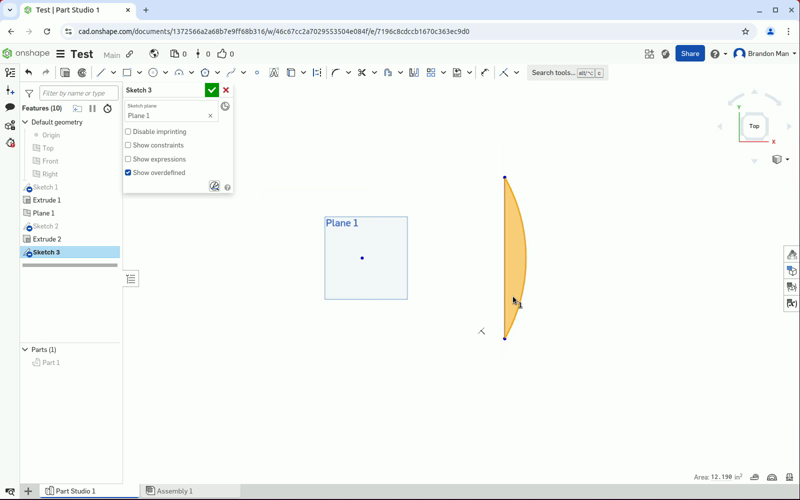
scroll(-6)
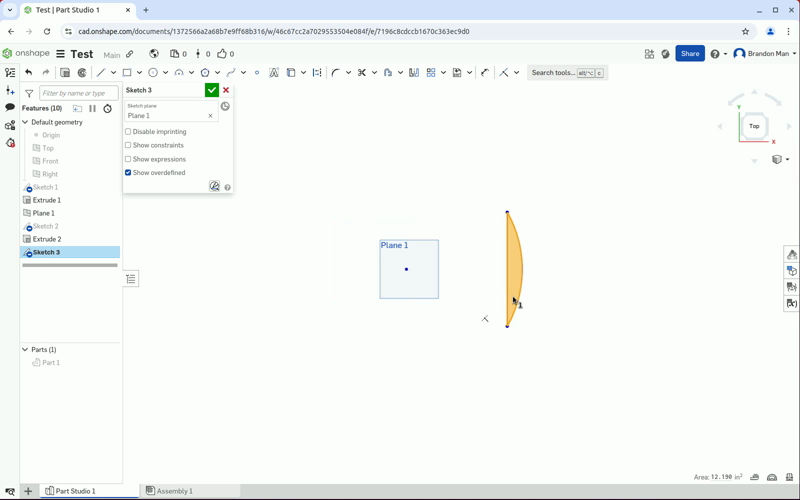
scroll(-6)
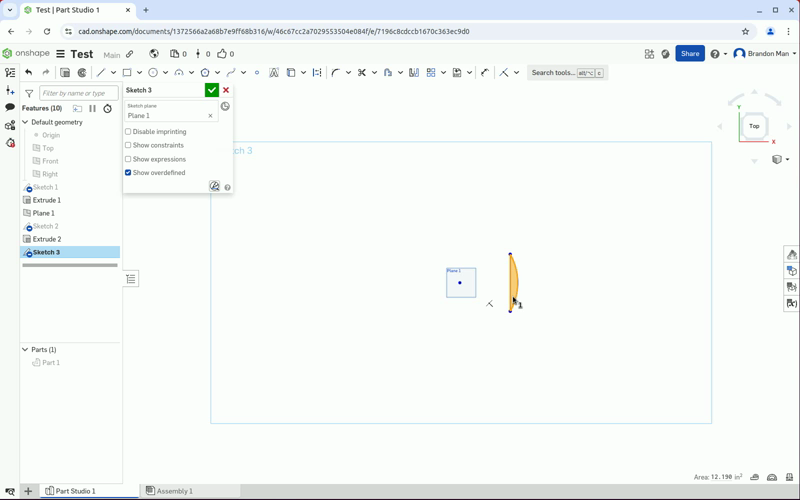
mouse_move(73, 352)
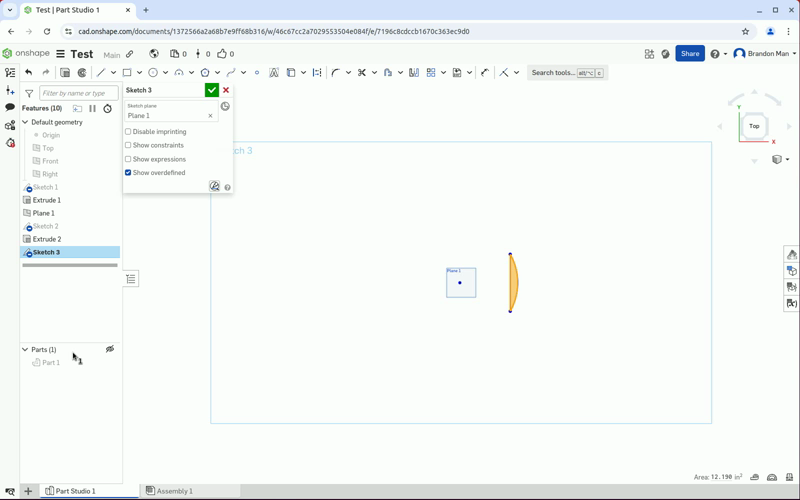
key(shift+y)
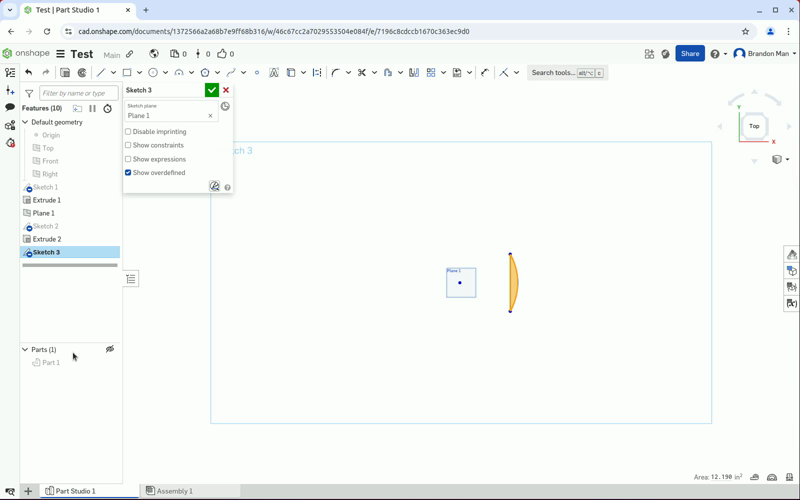
key(shift+e)
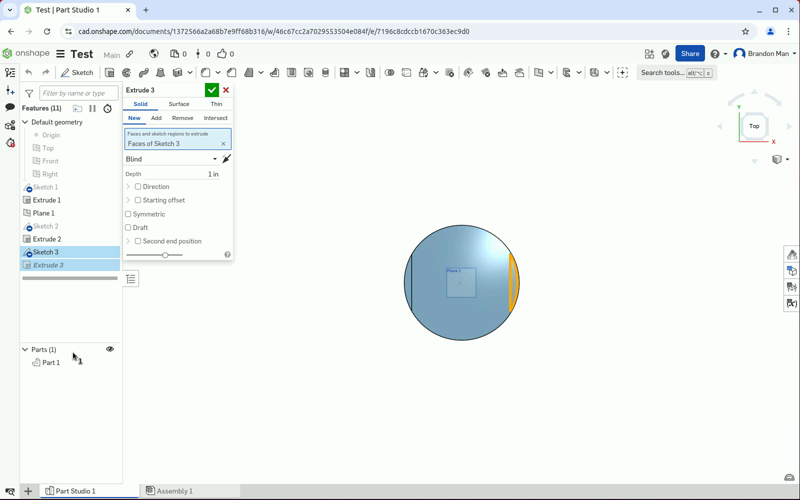
mouse_move(143, 106)
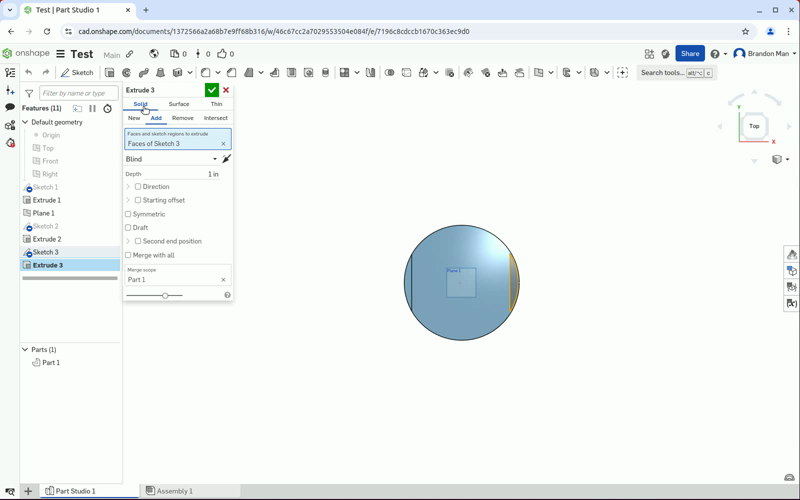
click(143, 106)
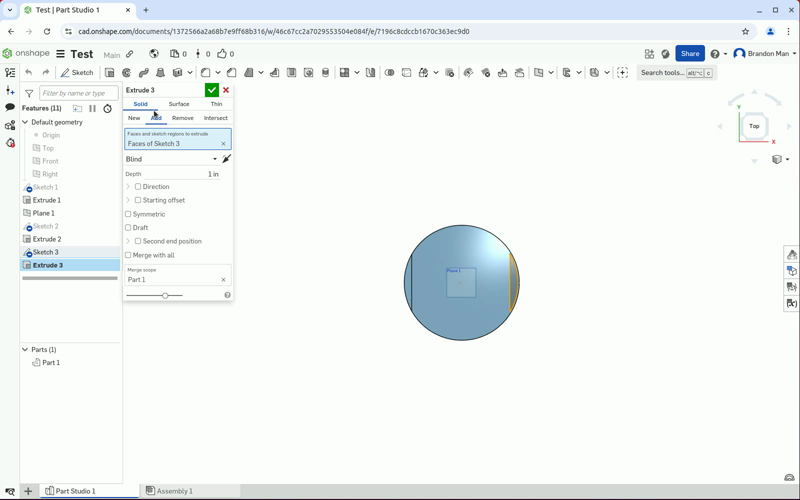
mouse_move(186, 120)
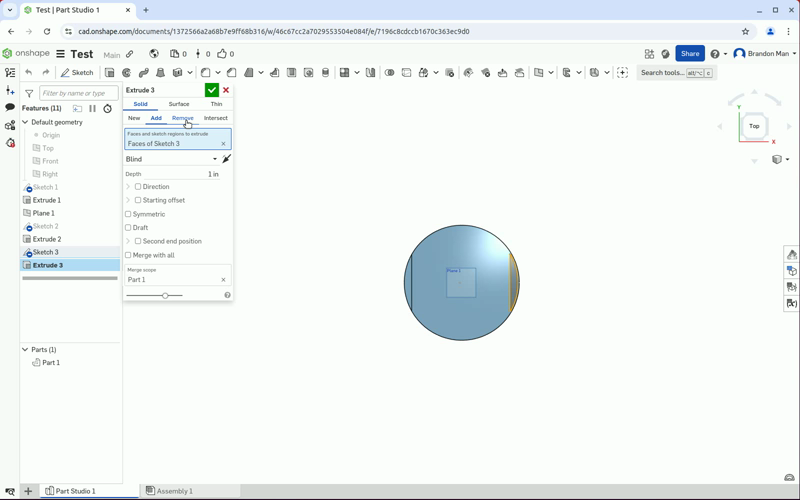
click(186, 120)
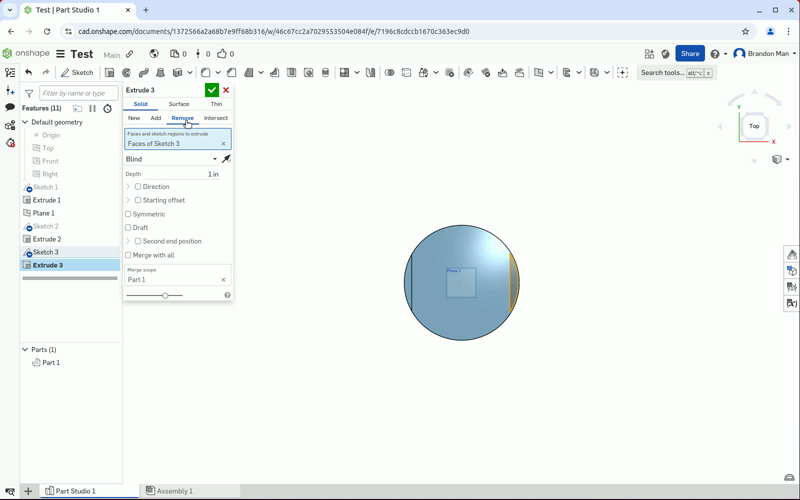
key(tab, 4)
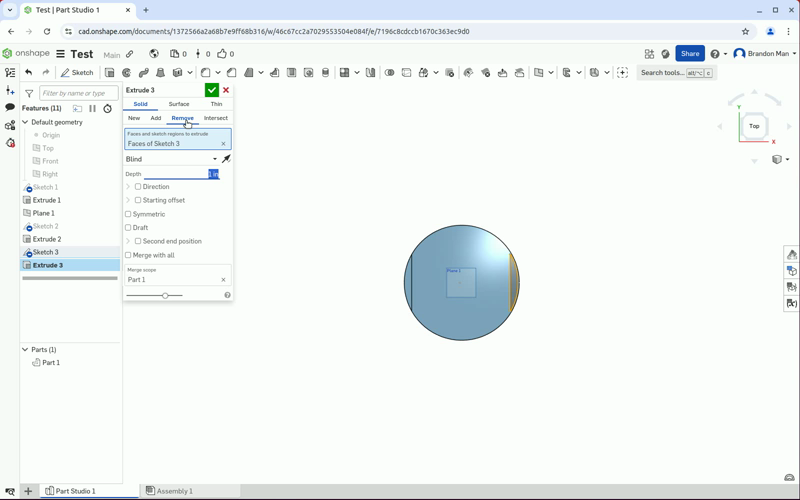
text(20.46)
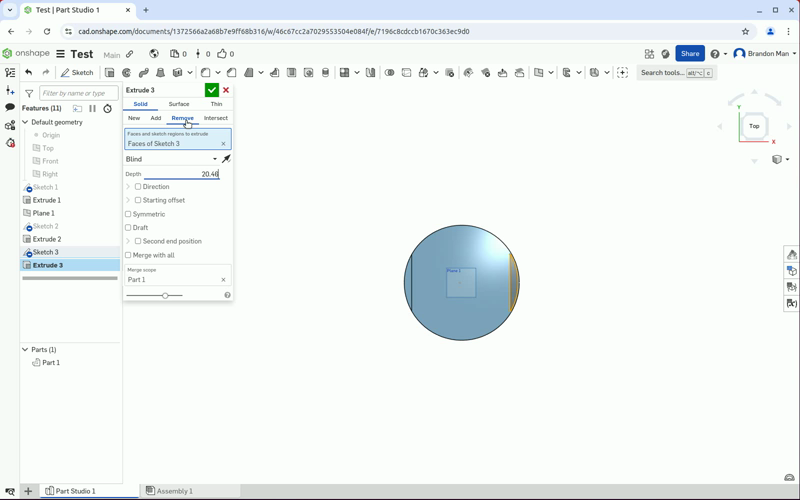
key(tab, 6)
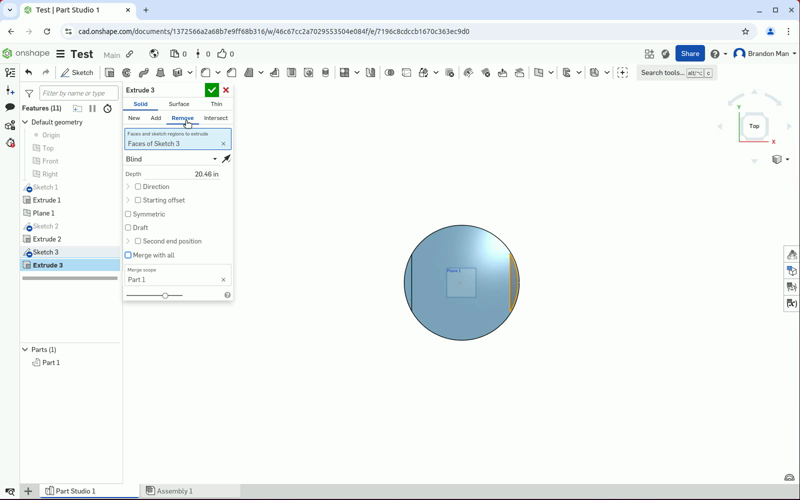
key(space)
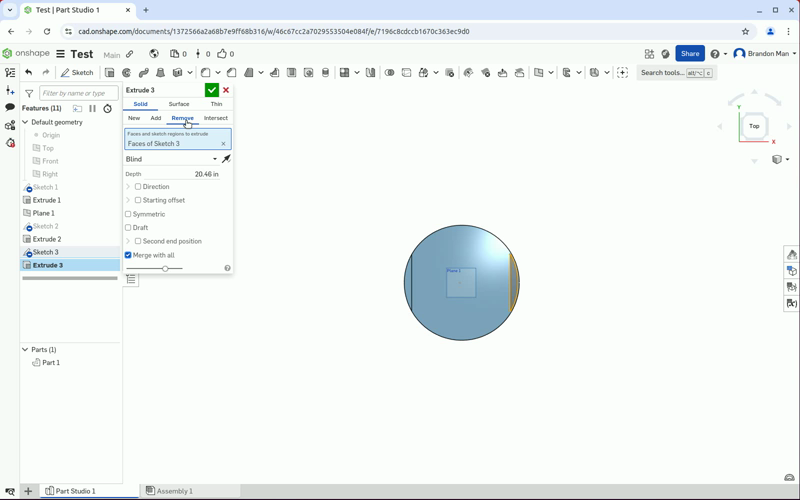
key(enter)
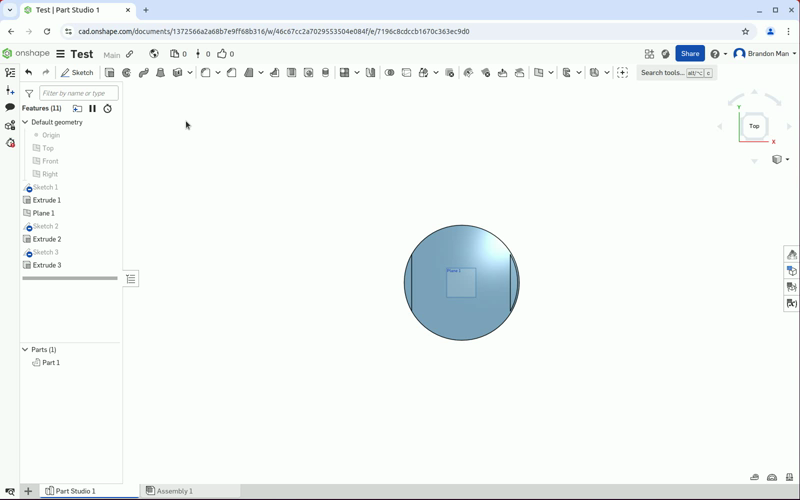
key(shift+h)
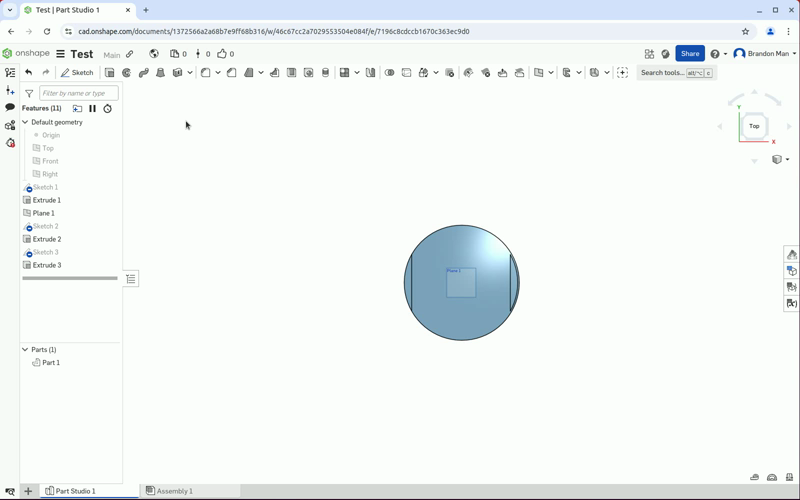
key(shift+h)
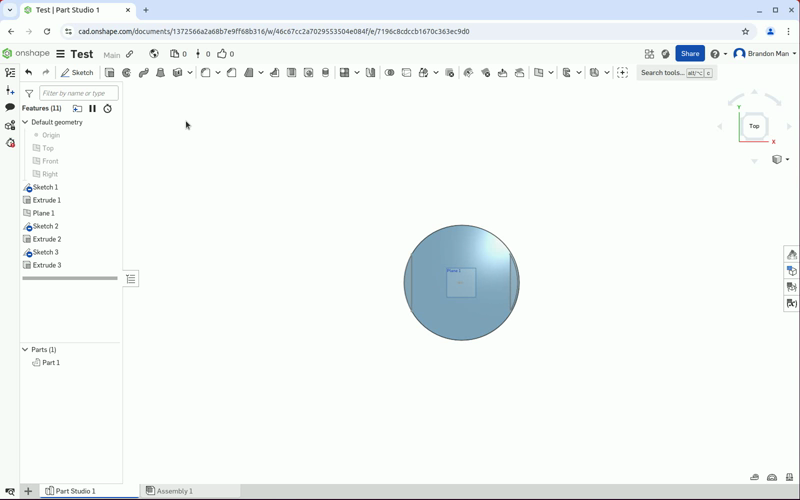
key(shift+7)
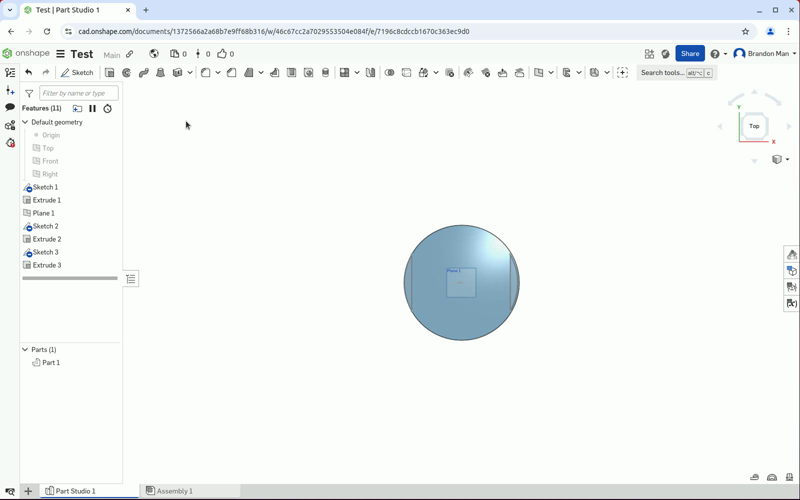
key(up, 3)
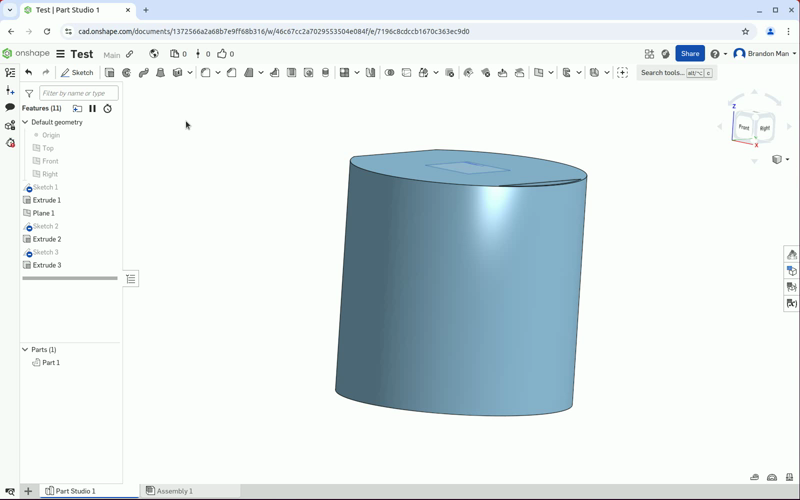
key(left, 3)
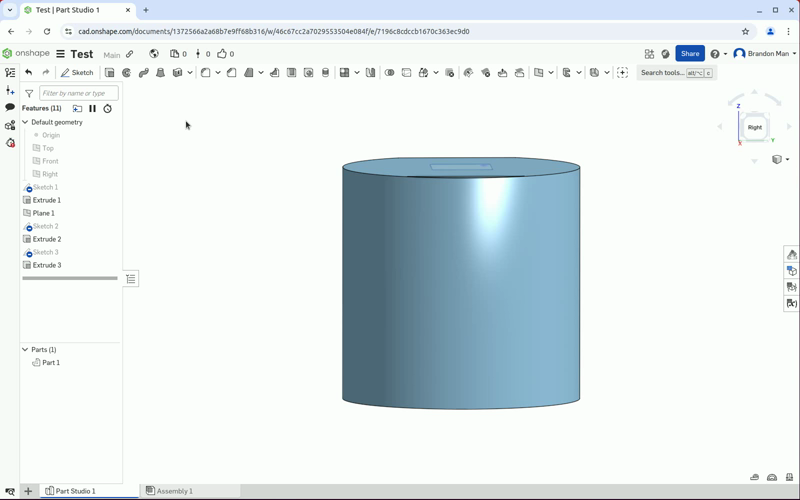
key(right, 3)
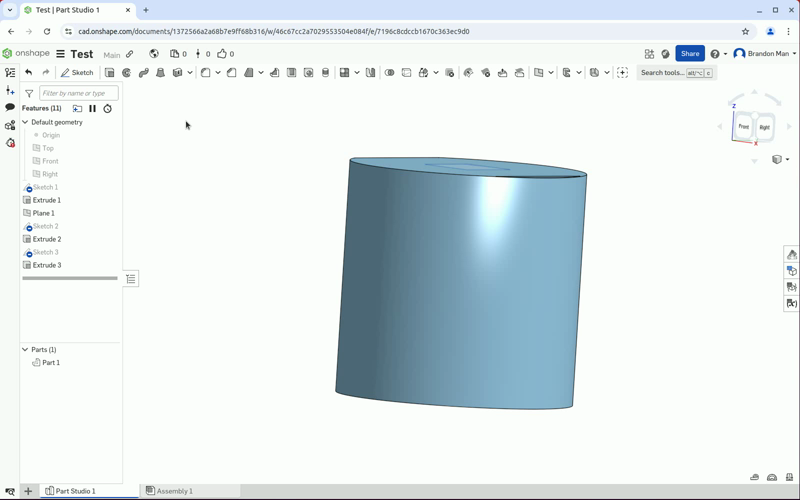
key(down, 3)
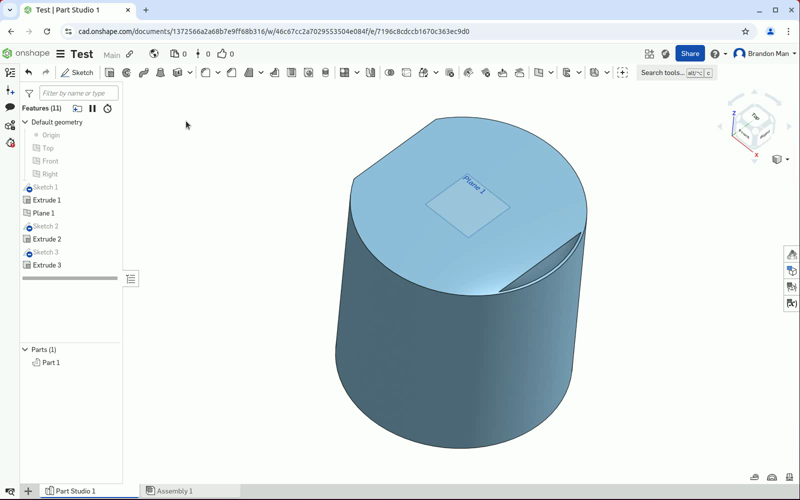
mouse_move(73, 189)
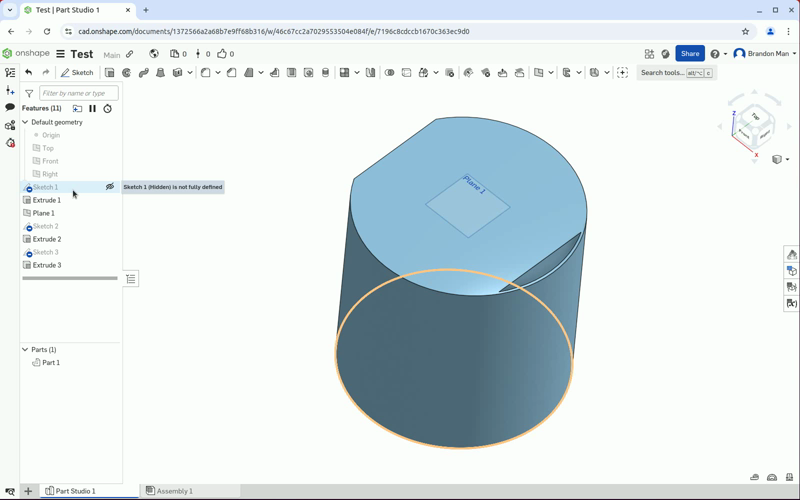
click(73, 189)